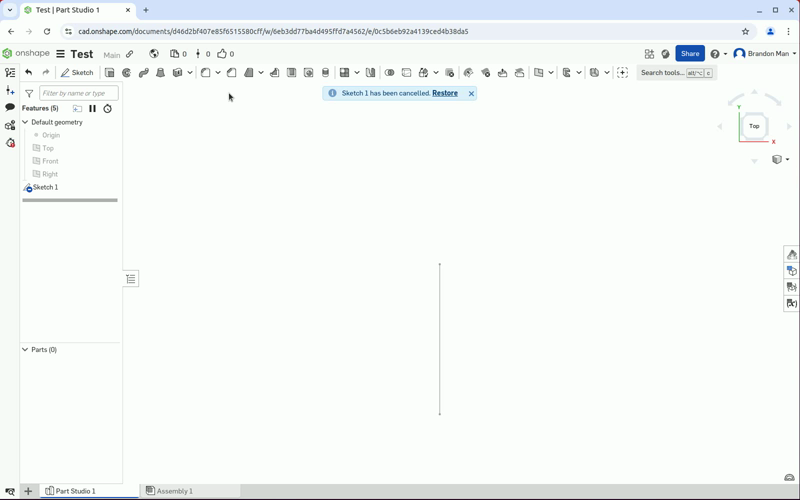
key(shift+h)
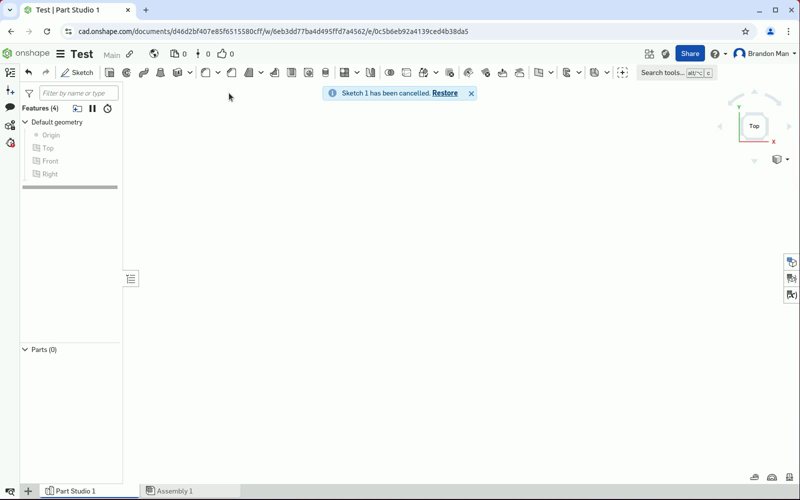
mouse_move(73, 352)
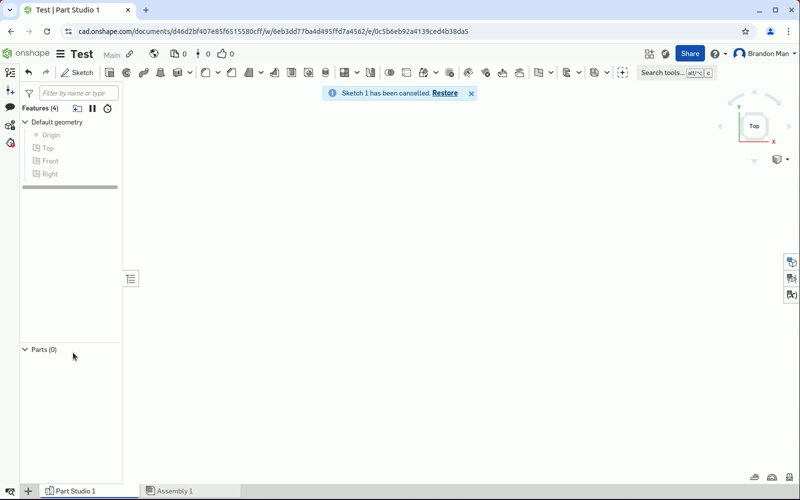
key(y)
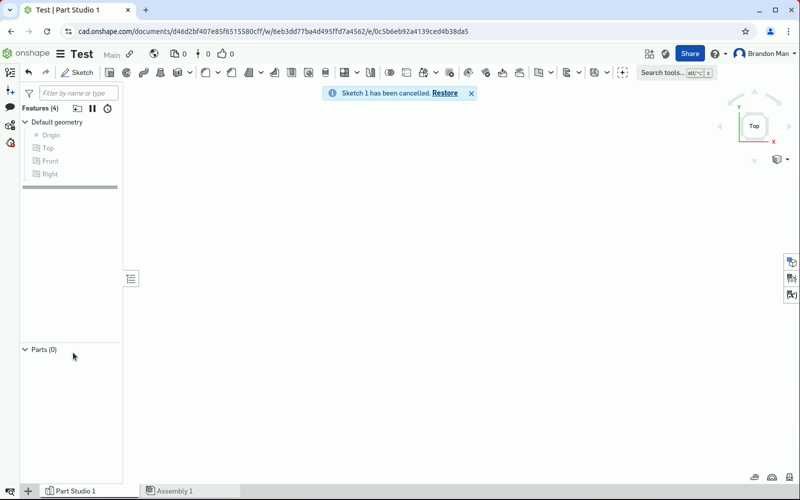
key(shift+p)
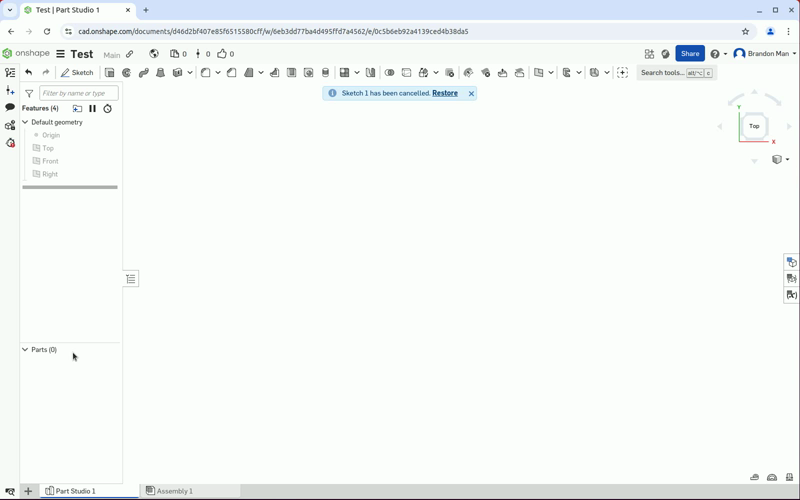
key(space)
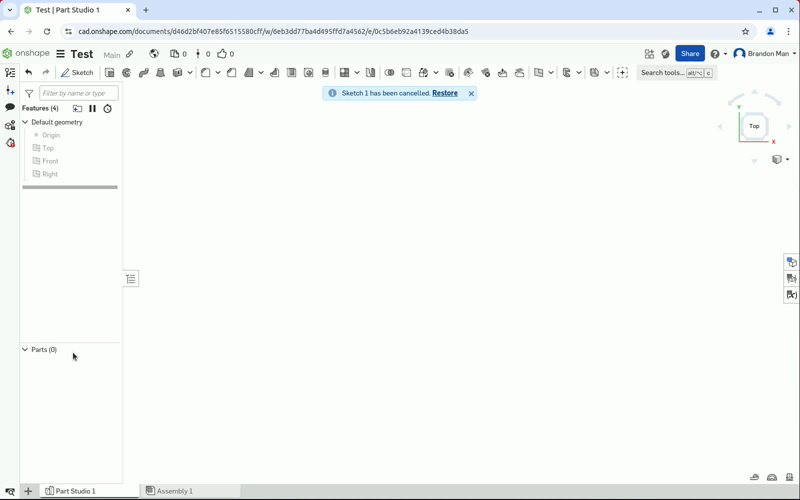
key_down(shift)
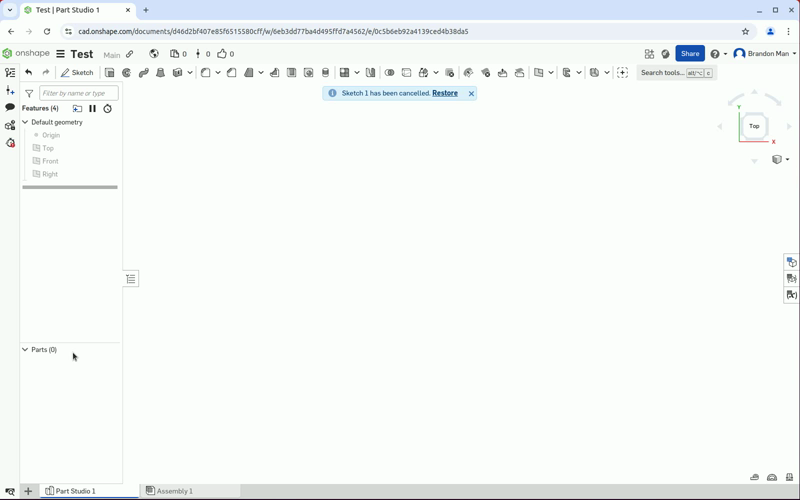
key(up)
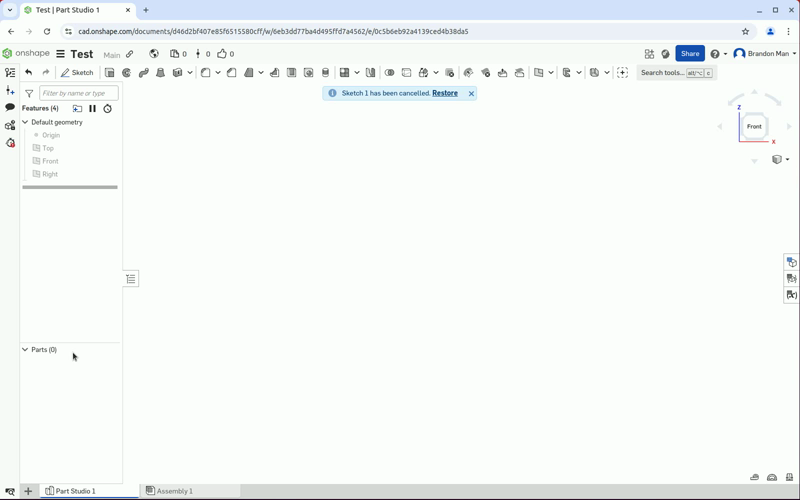
key_up(shift)
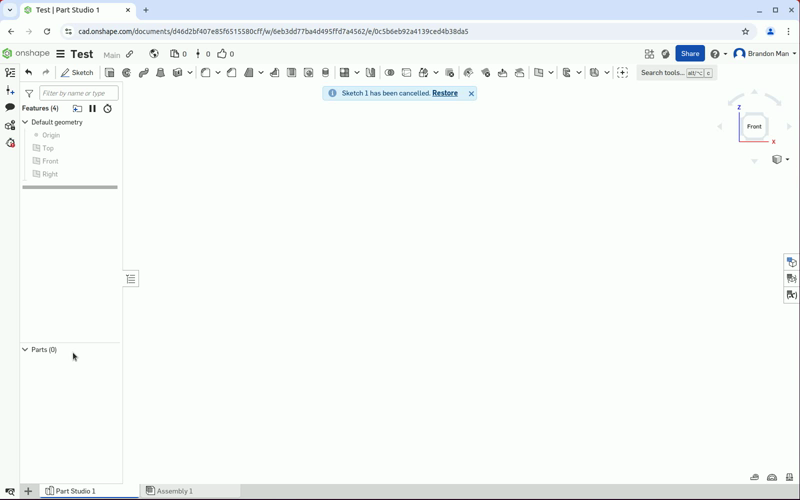
mouse_move(73, 352)
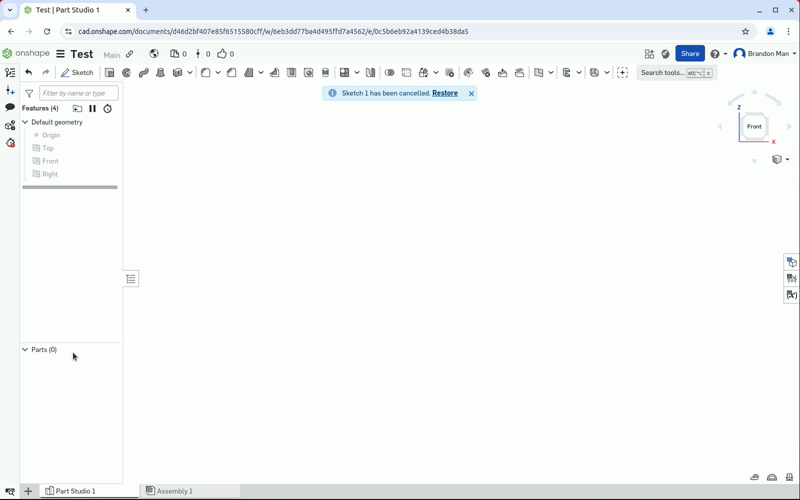
key(shift+y)
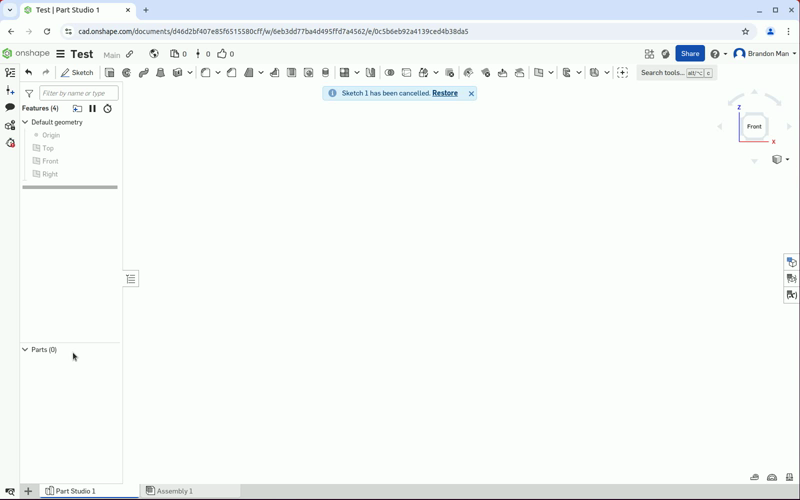
key(shift+s)
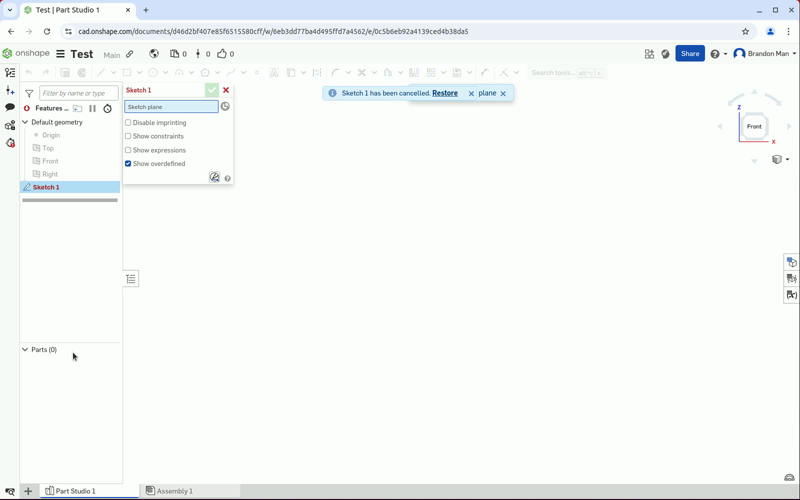
mouse_move(73, 163)
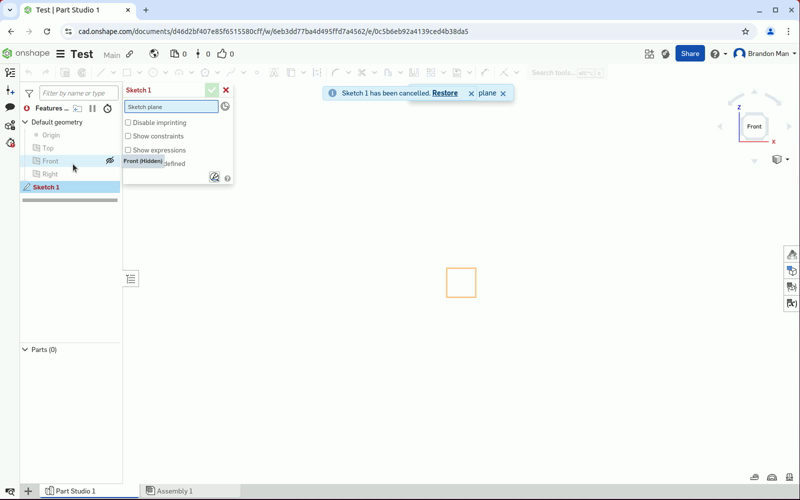
click(73, 163)
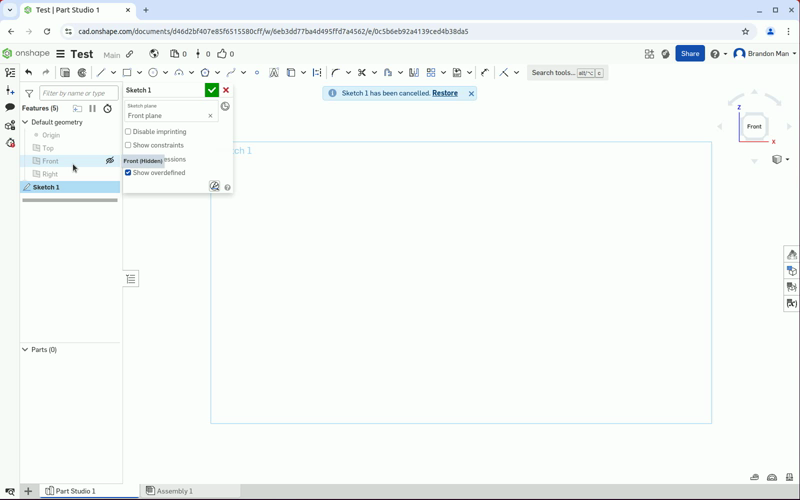
mouse_move(73, 352)
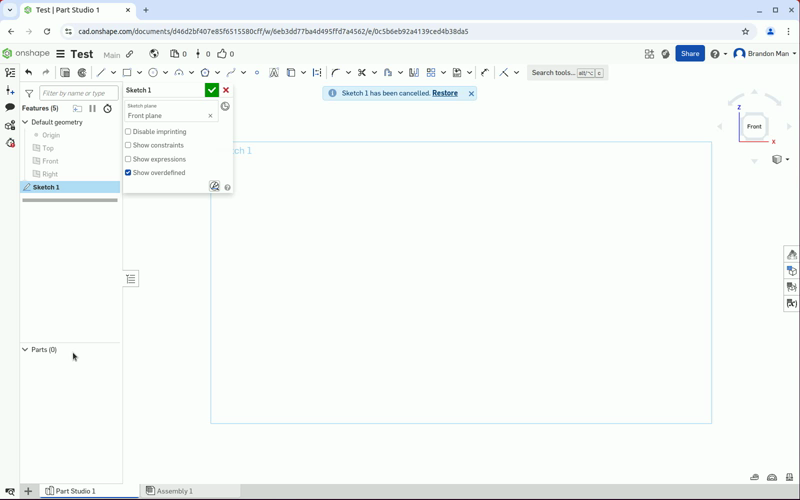
key(y)
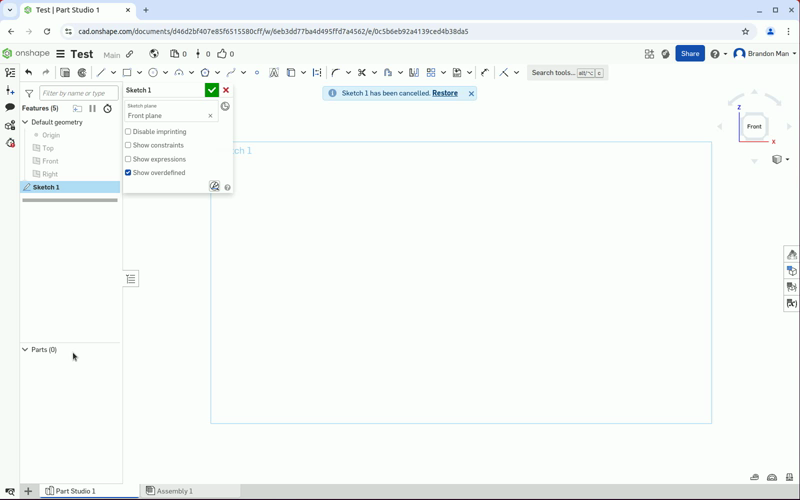
key(c)
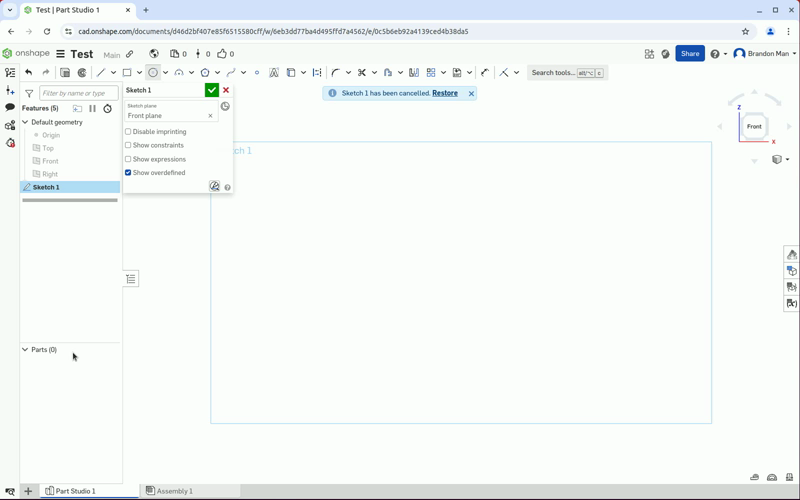
key_down(shift)
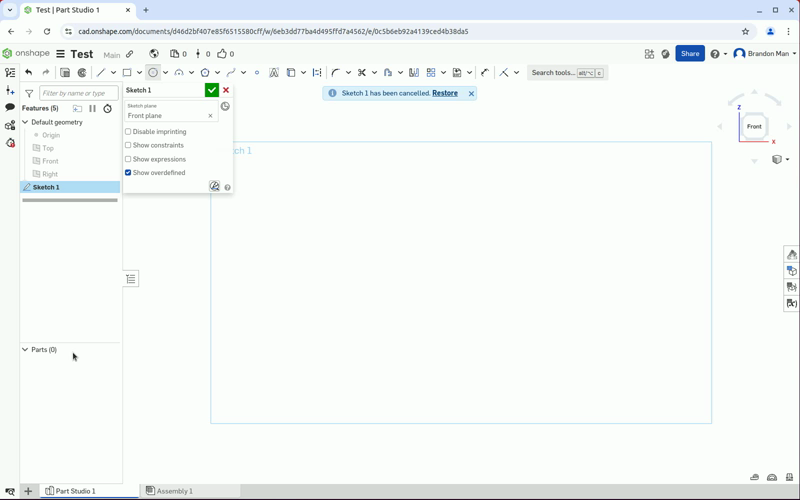
mouse_move(386, 236)
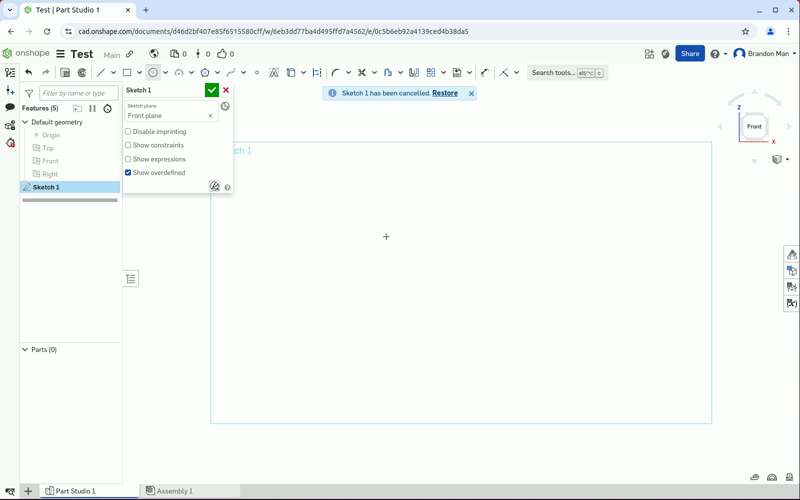
click(386, 236)
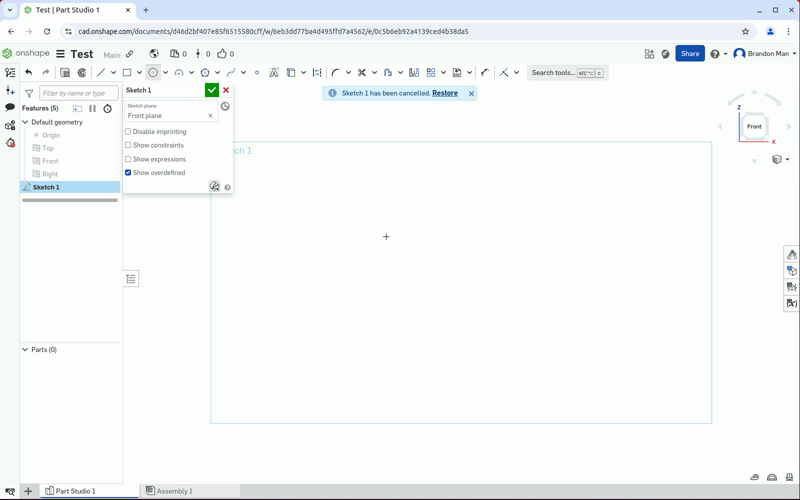
key_up(shift)
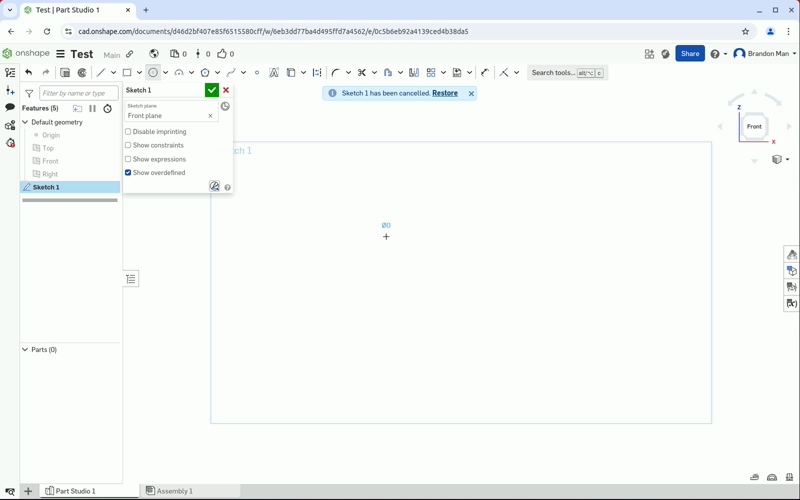
mouse_move(420, 236)
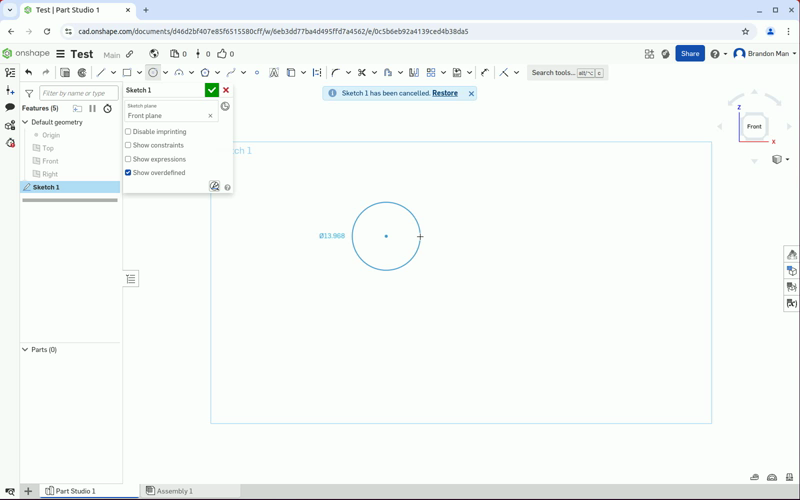
click(420, 236)
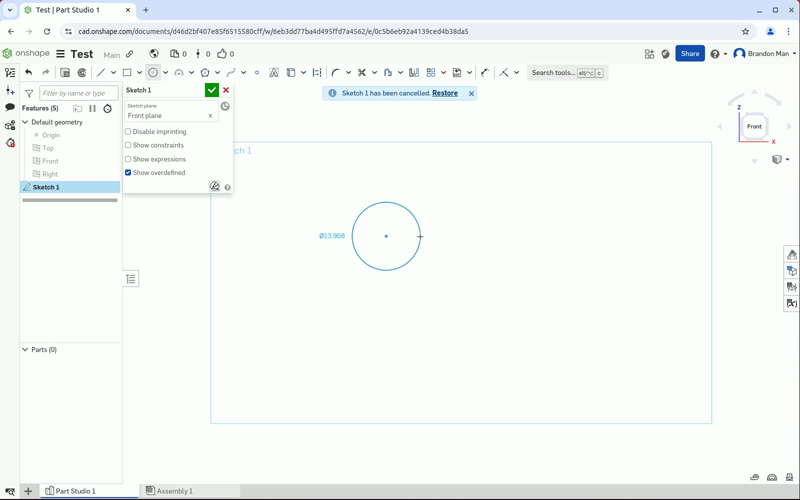
key(esc)
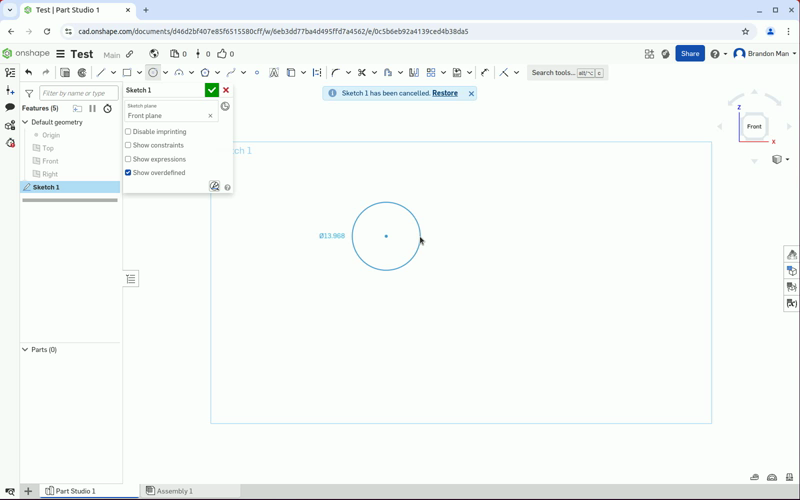
mouse_move(398, 246)
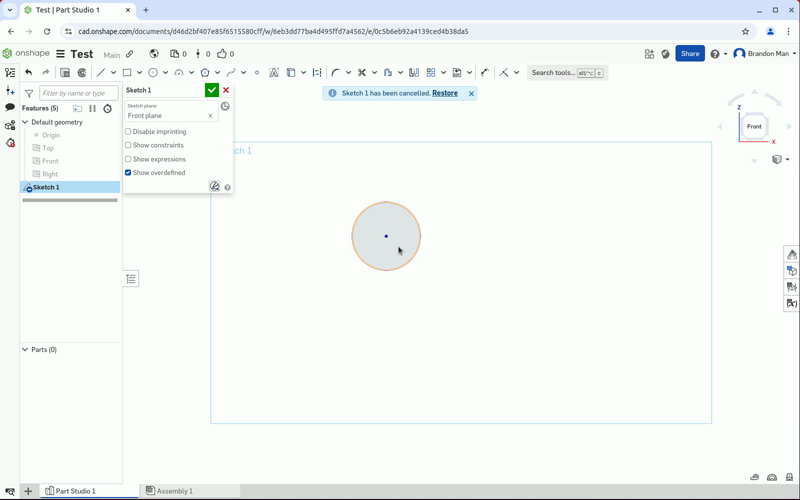
click(398, 246)
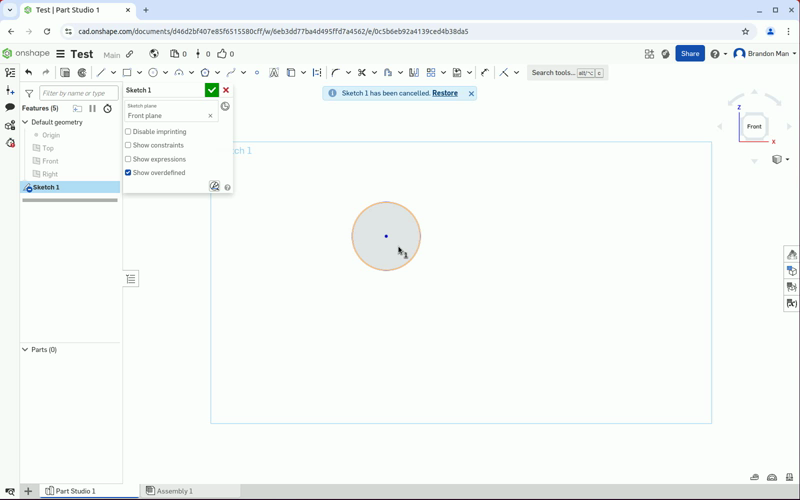
mouse_move(73, 352)
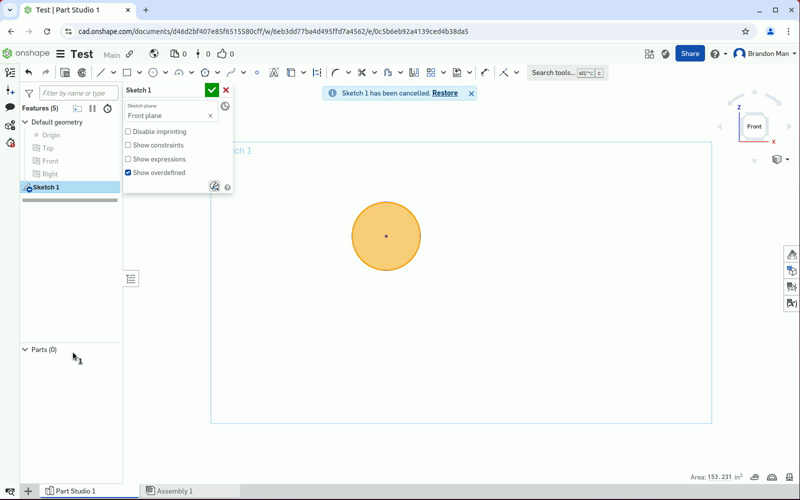
key(shift+y)
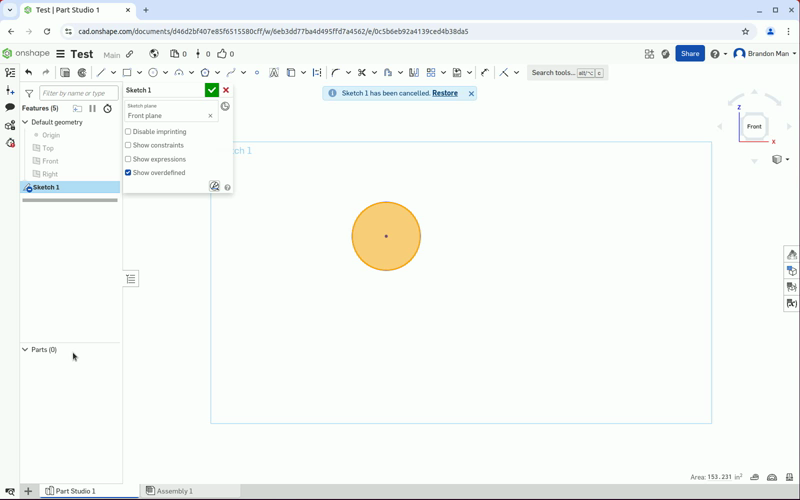
key(shift+e)
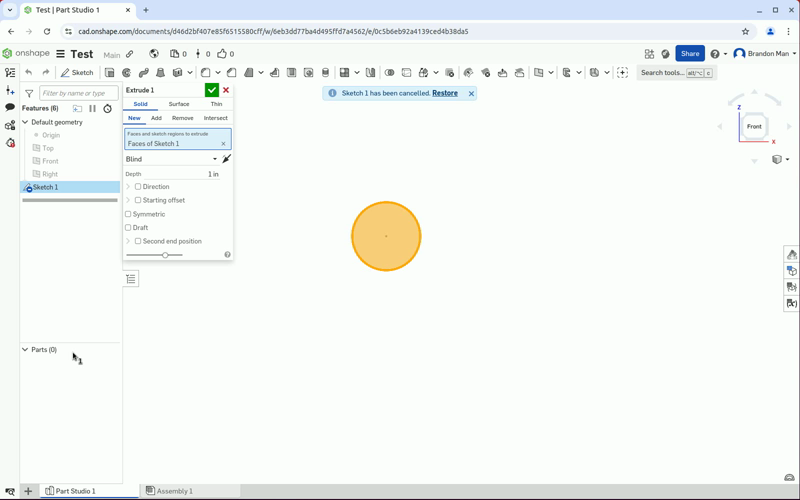
mouse_move(143, 106)
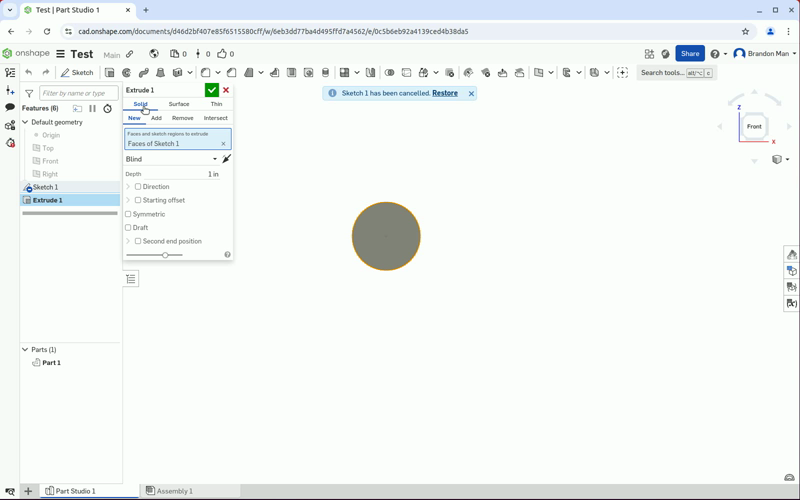
click(143, 106)
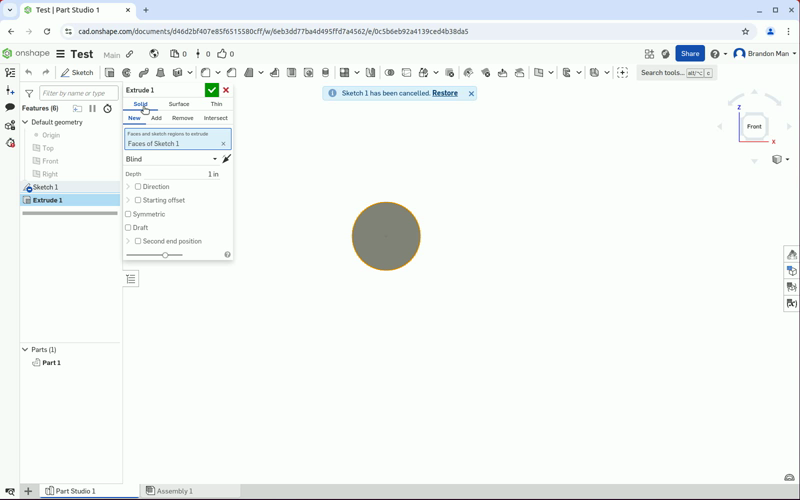
mouse_move(137, 120)
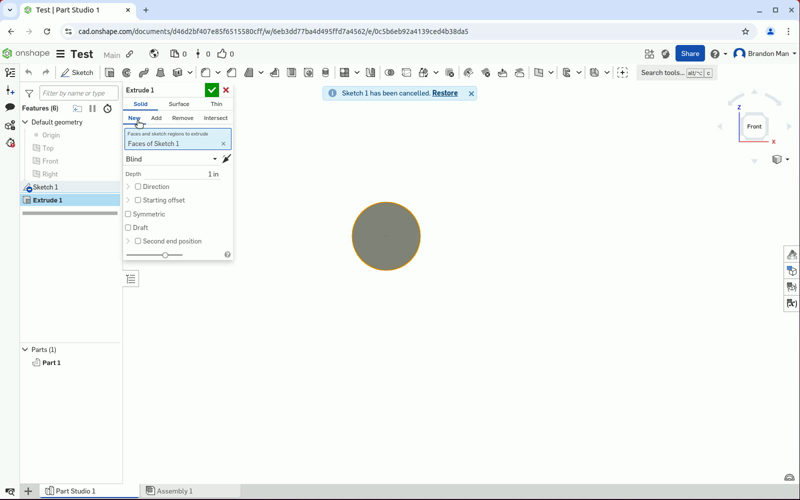
click(137, 120)
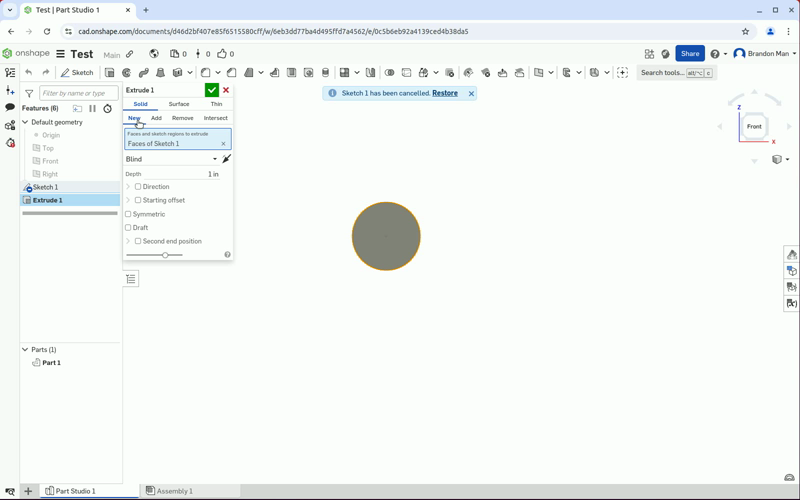
key(tab, 4)
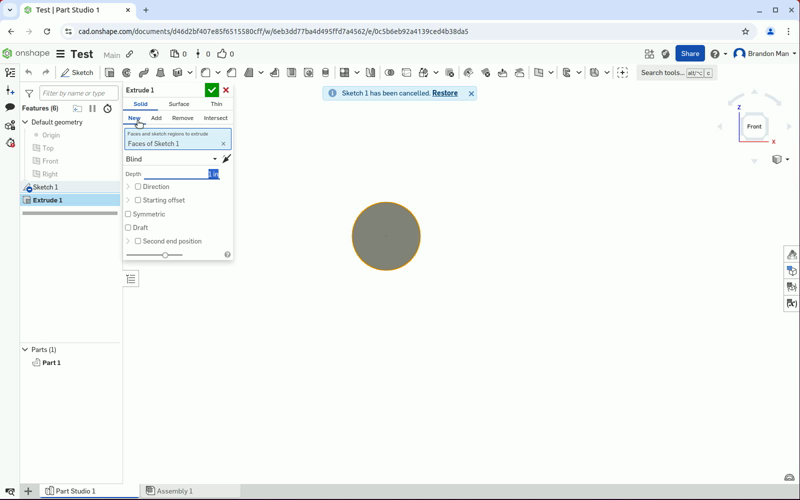
text(2.889)
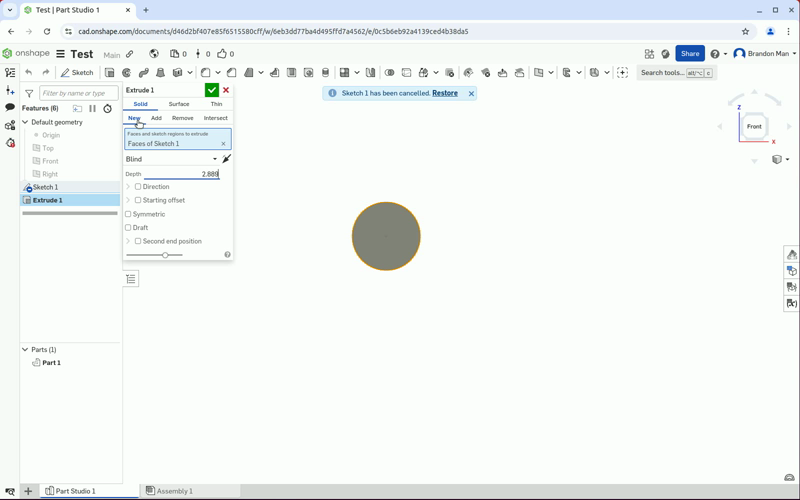
key(enter)
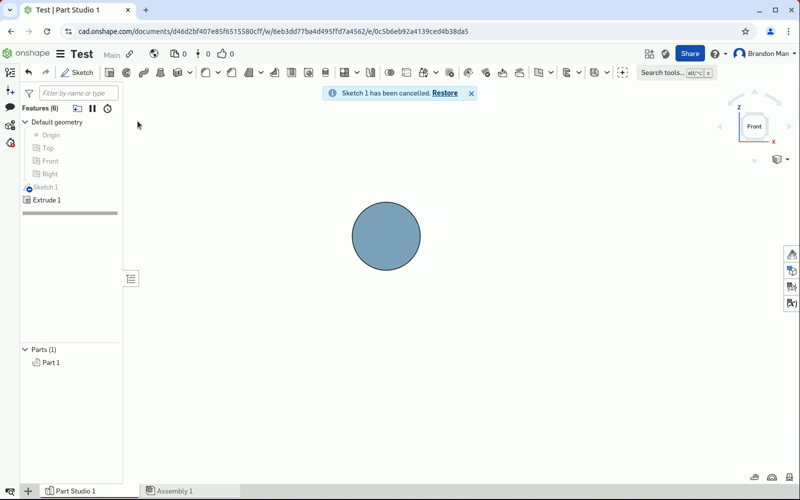
key(shift+h)
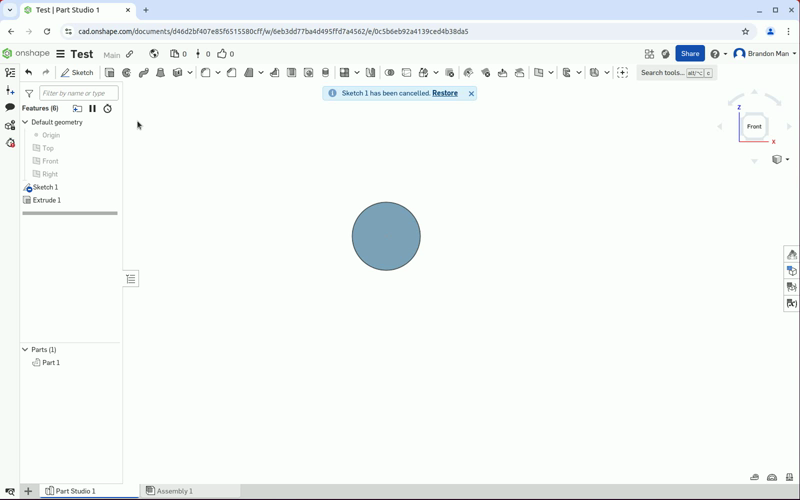
key(shift+h)
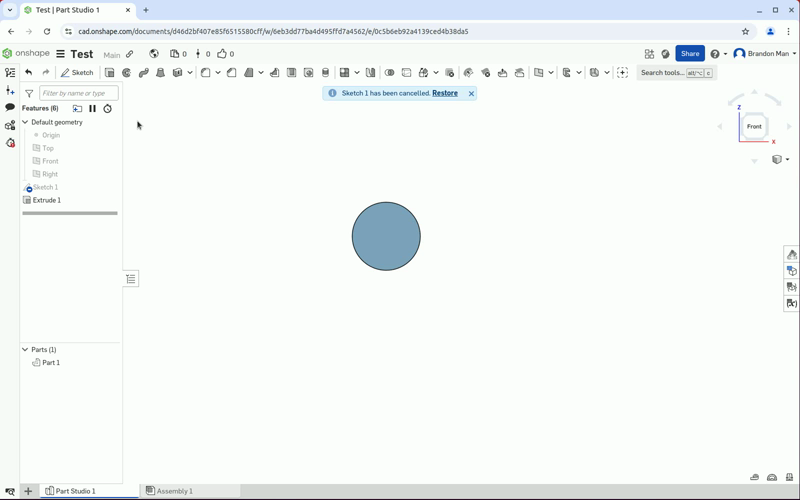
mouse_move(73, 189)
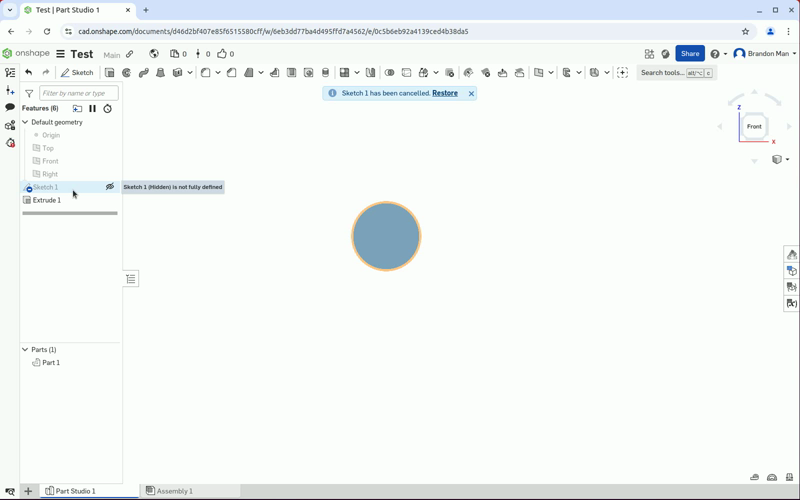
click(73, 189)
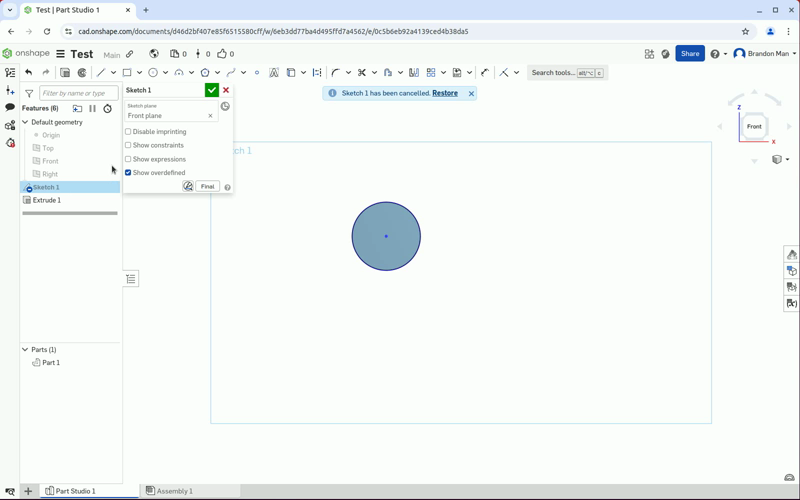
mouse_move(229, 92)
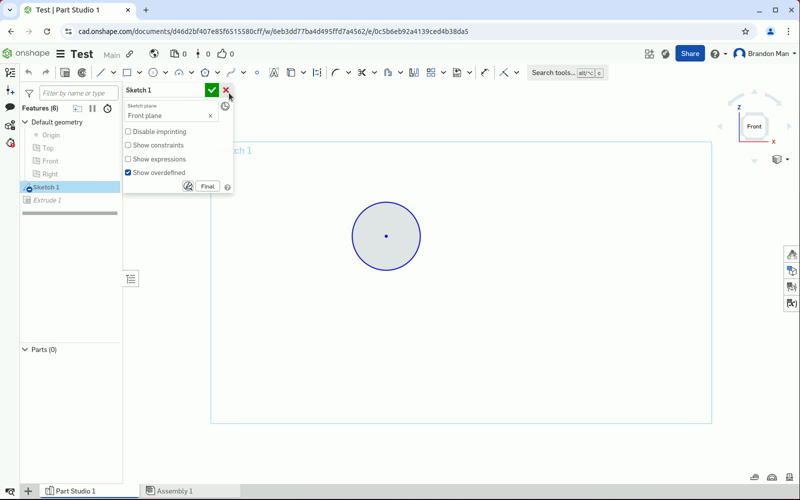
click(229, 92)
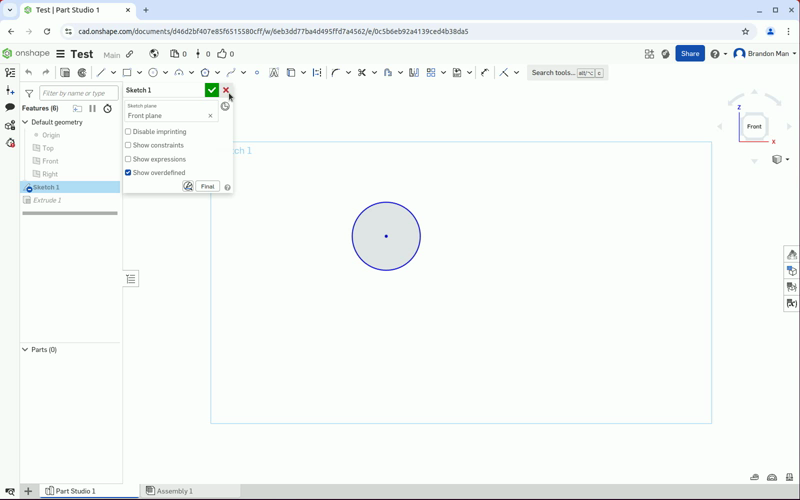
key(shift+s)
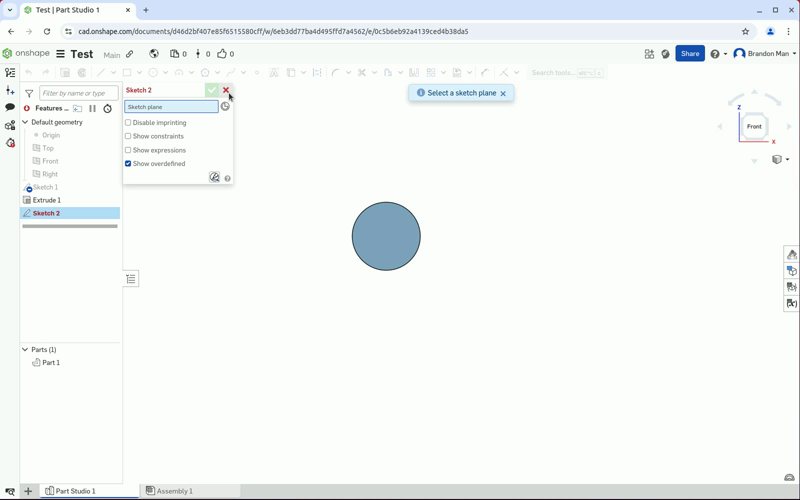
mouse_move(73, 163)
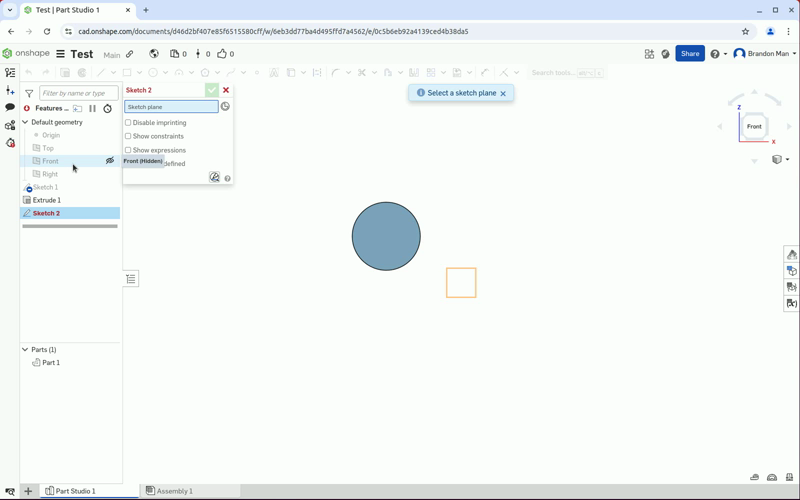
click(73, 163)
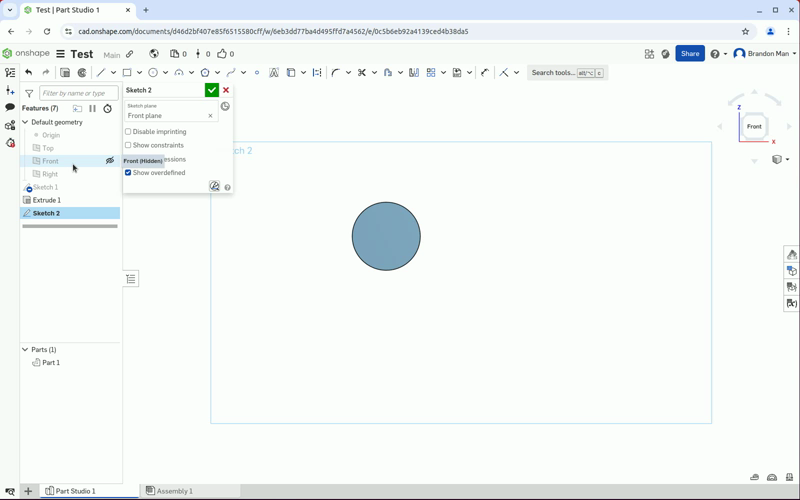
mouse_move(73, 352)
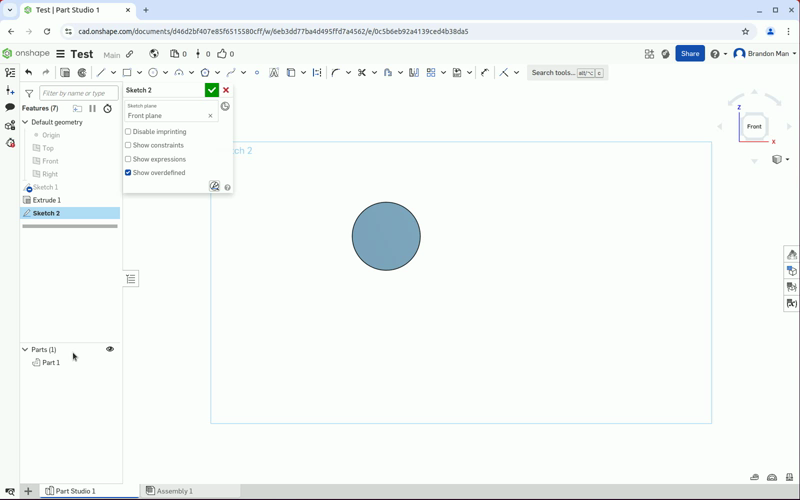
key(y)
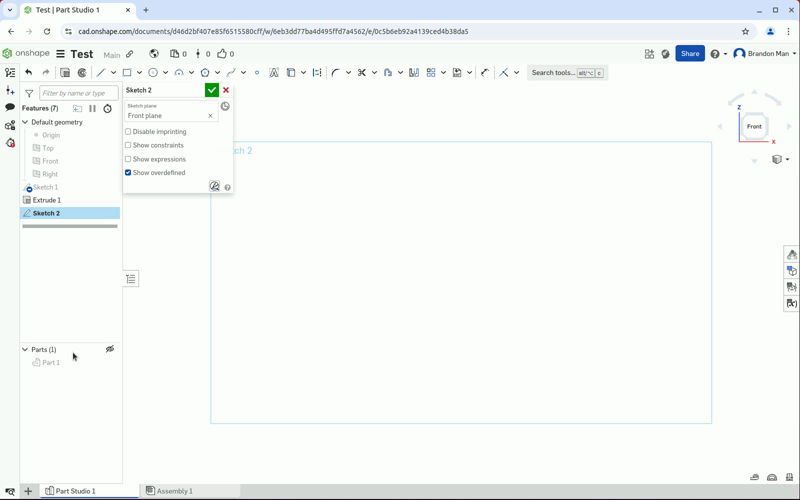
key(c)
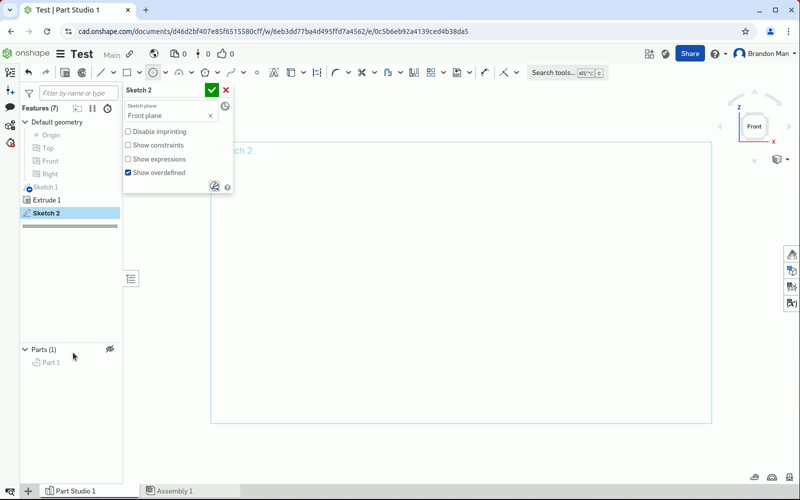
key_down(shift)
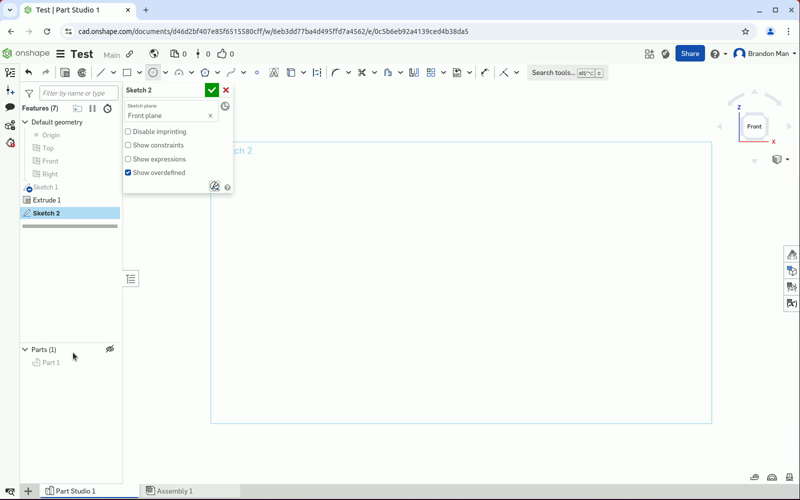
mouse_move(382, 307)
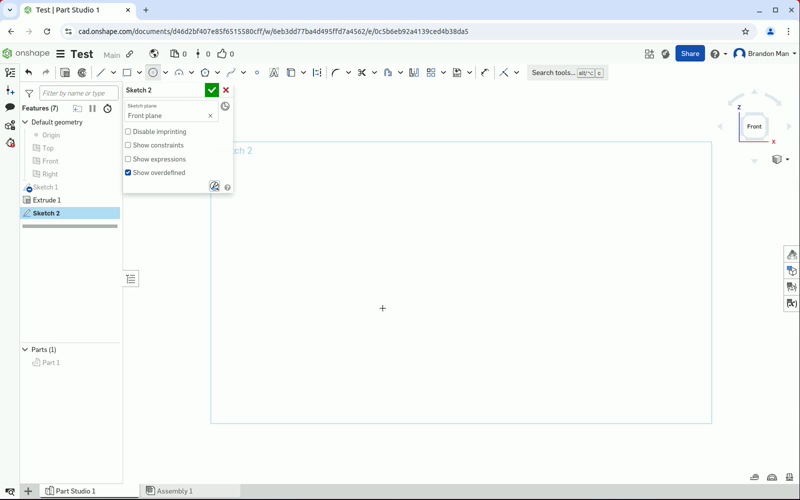
click(382, 307)
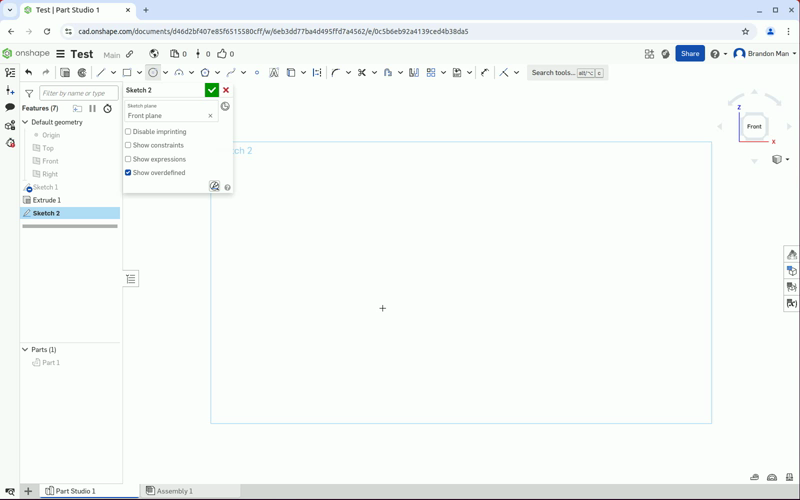
key_up(shift)
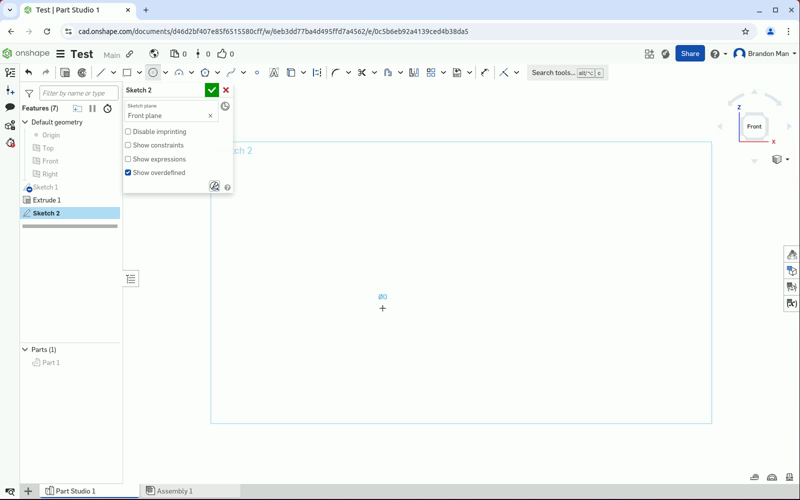
mouse_move(417, 307)
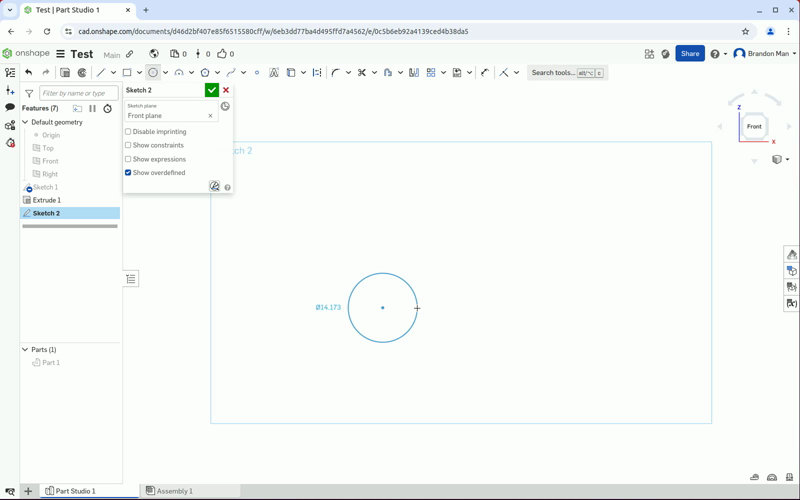
click(417, 307)
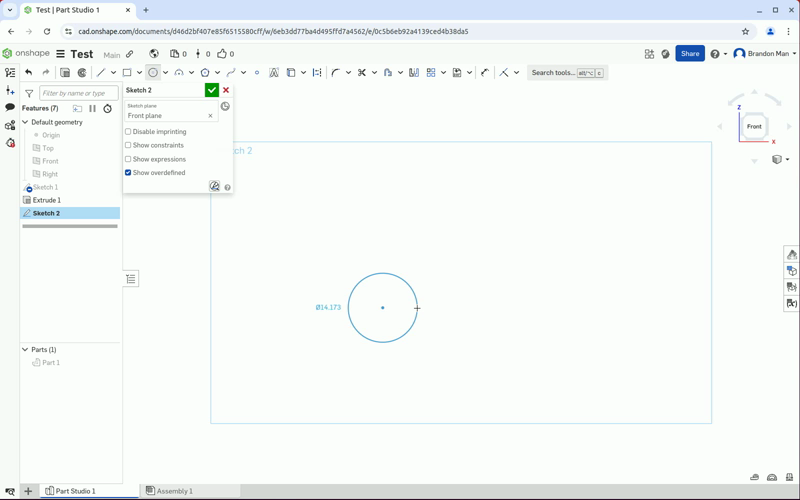
key(esc)
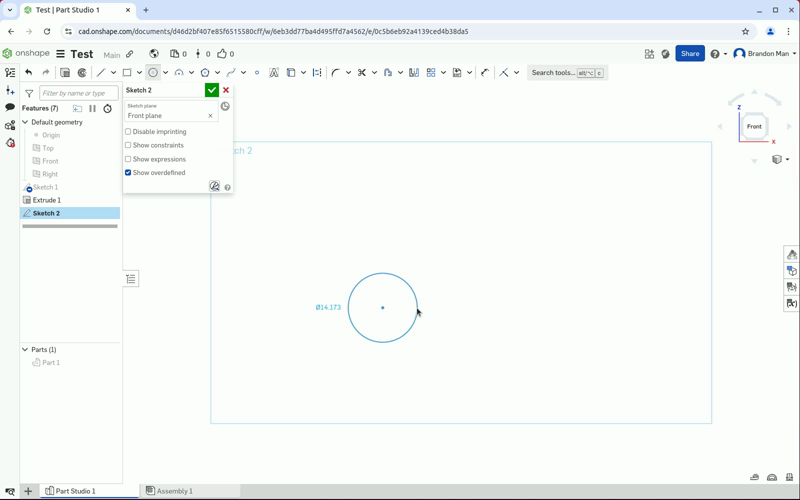
mouse_move(363, 286)
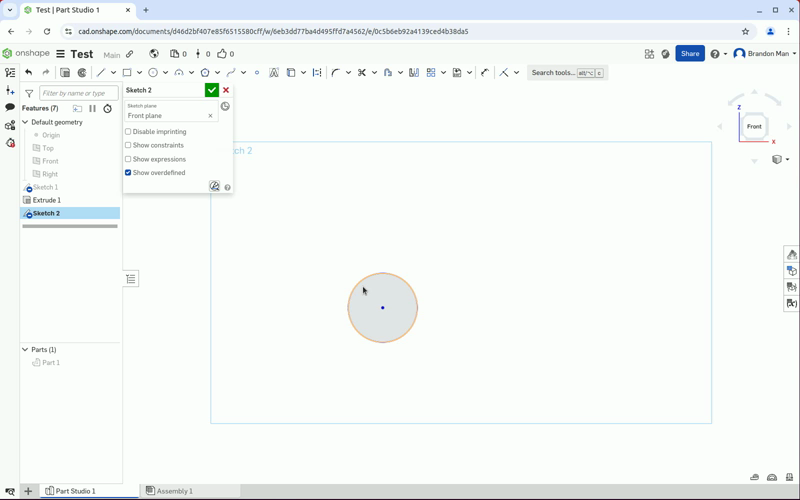
click(363, 286)
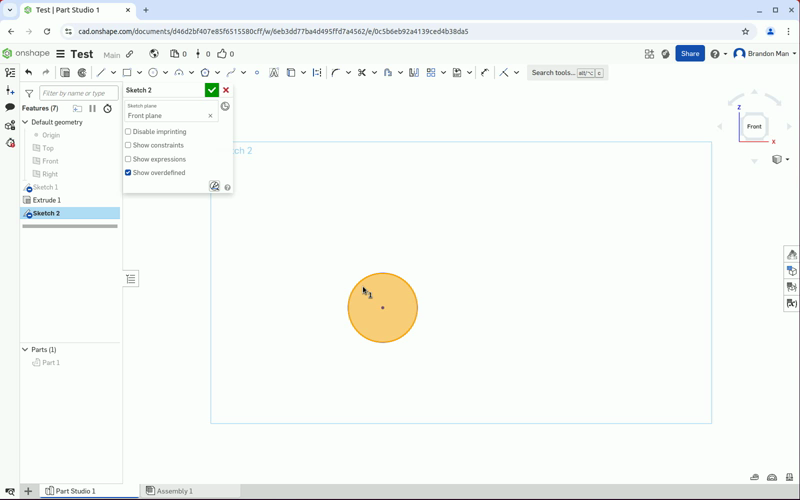
mouse_move(73, 352)
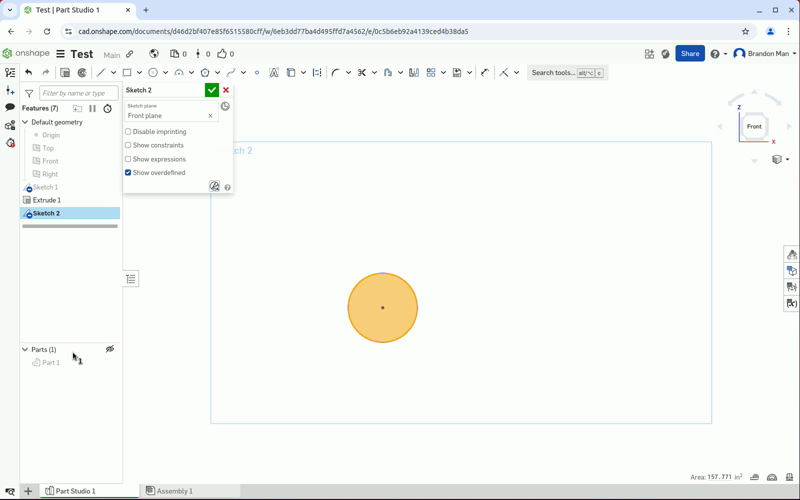
key(shift+y)
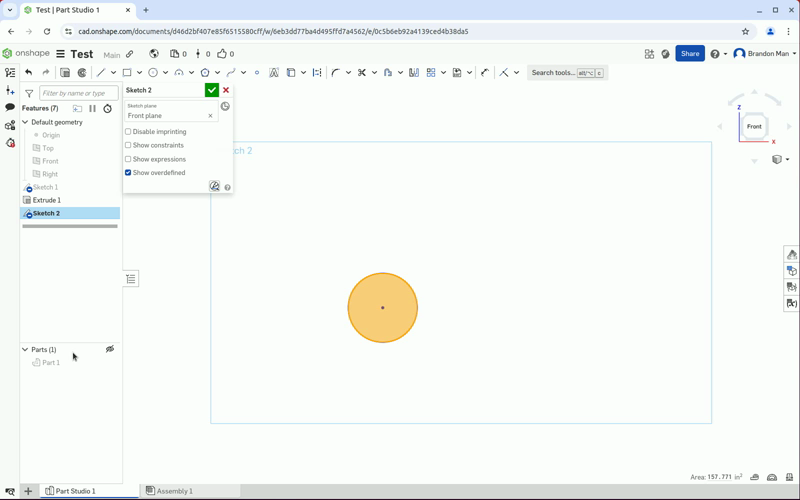
key(shift+e)
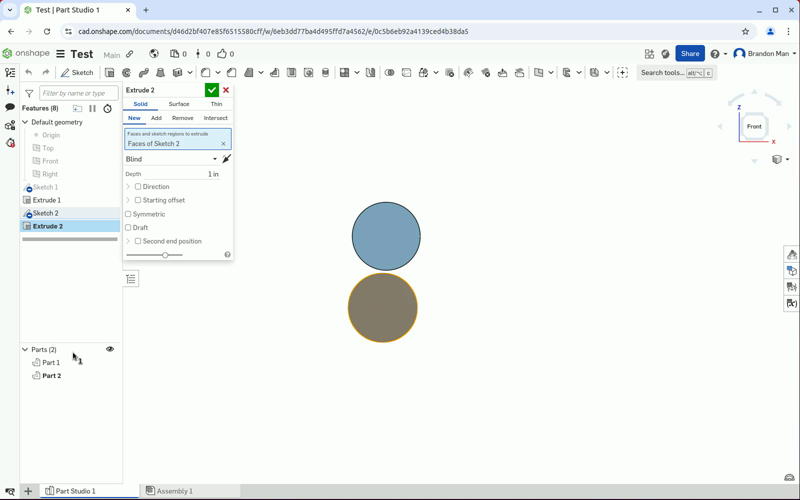
mouse_move(143, 106)
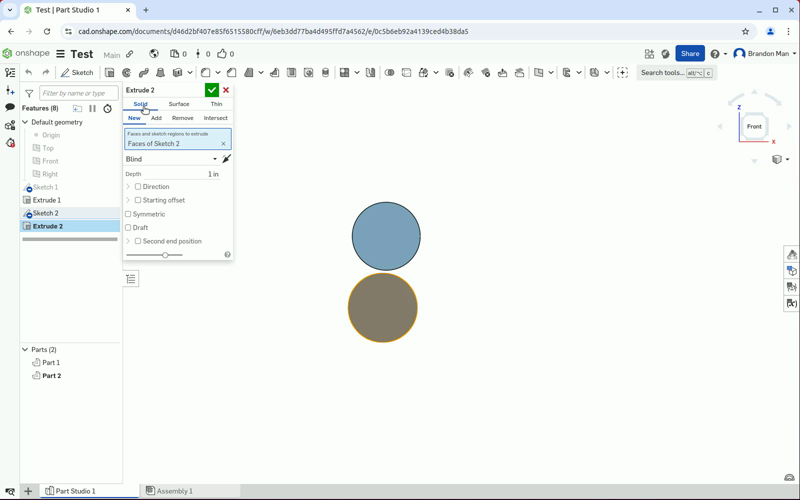
click(143, 106)
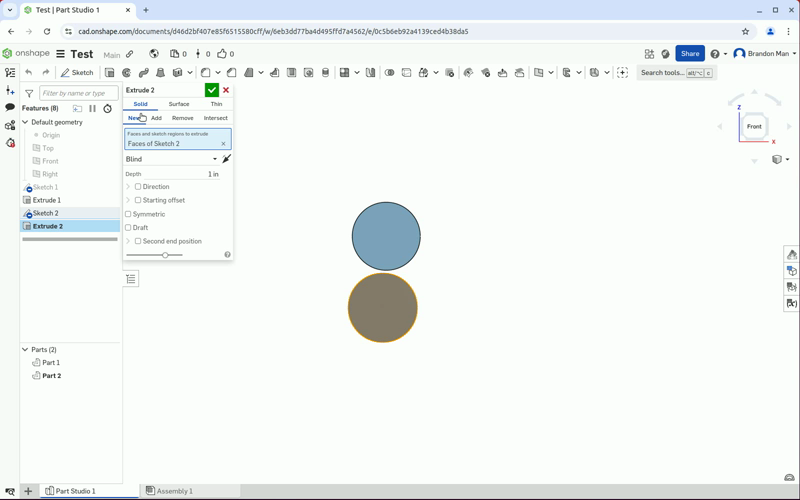
mouse_move(137, 120)
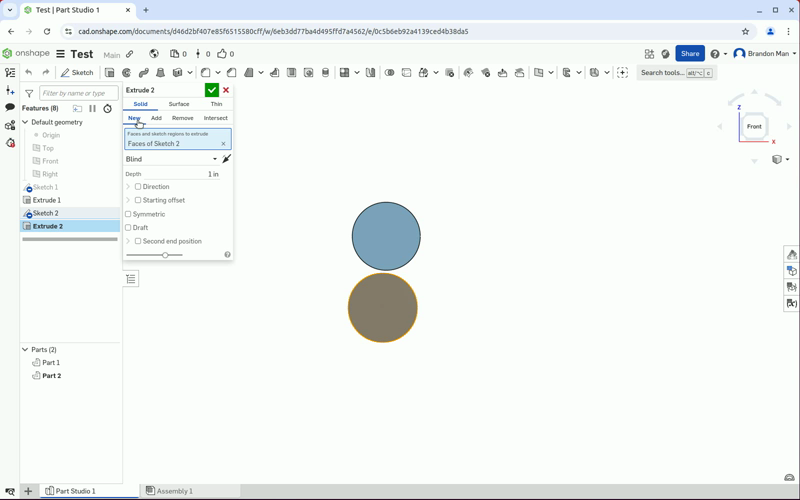
click(137, 120)
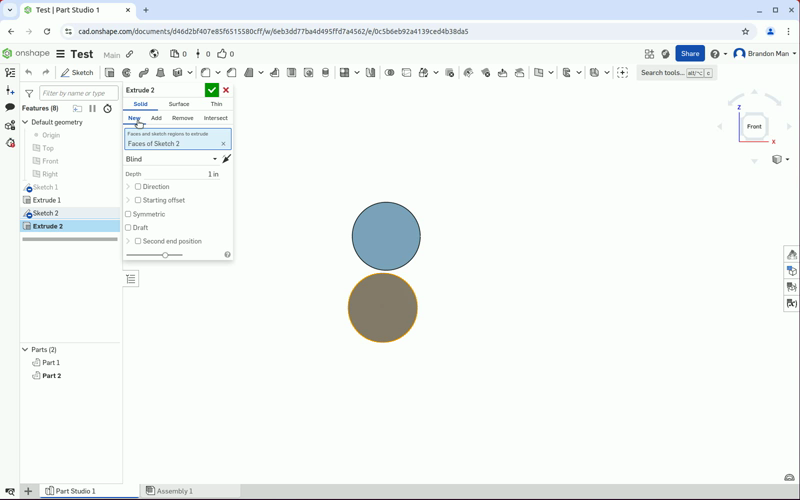
key(tab, 4)
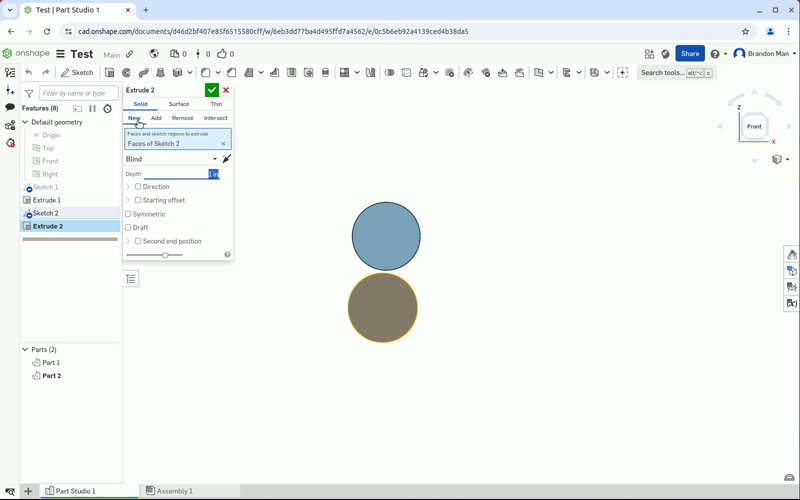
text(2.889)
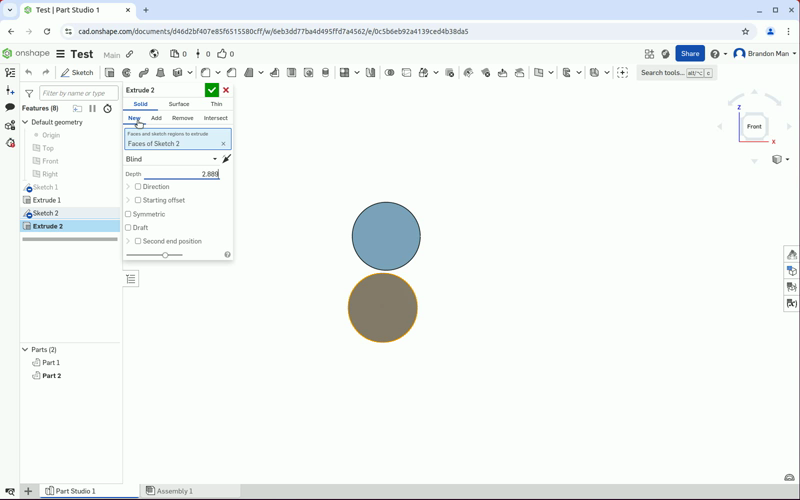
key(enter)
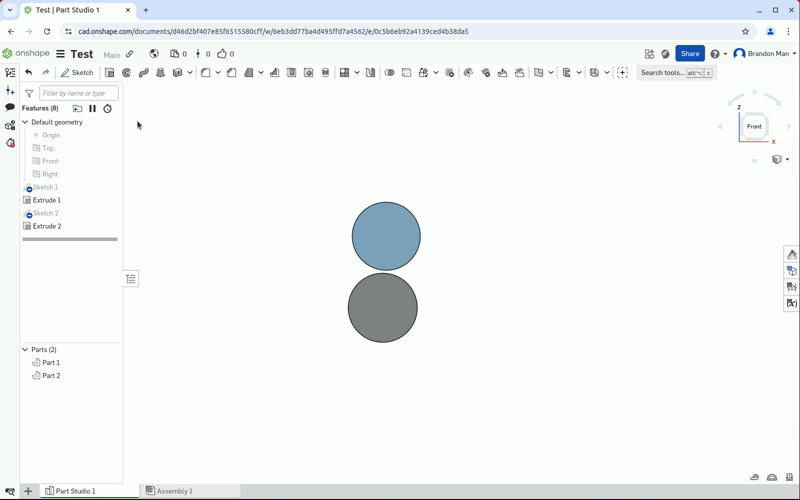
key(shift+h)
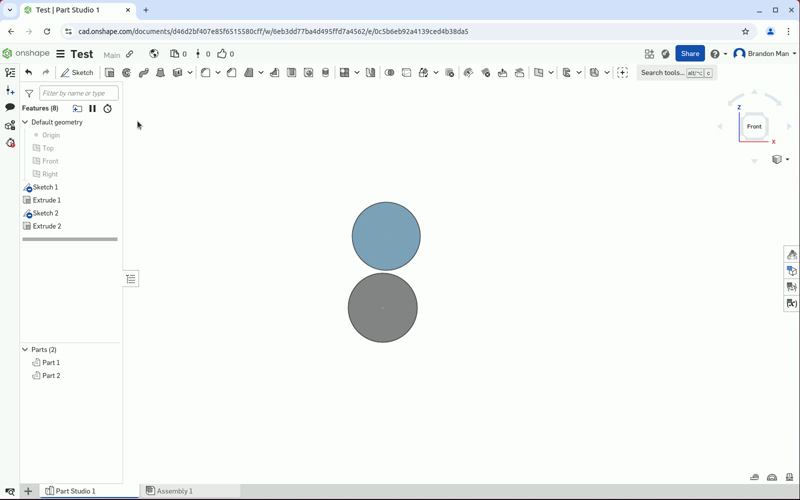
key(shift+h)
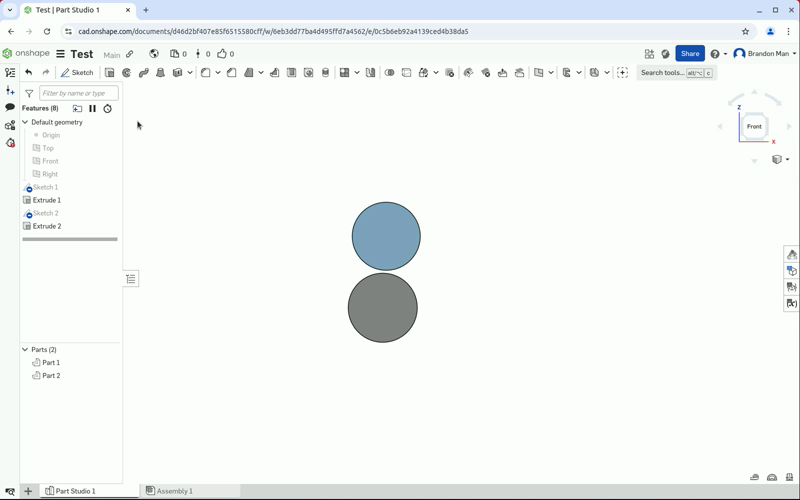
mouse_move(73, 189)
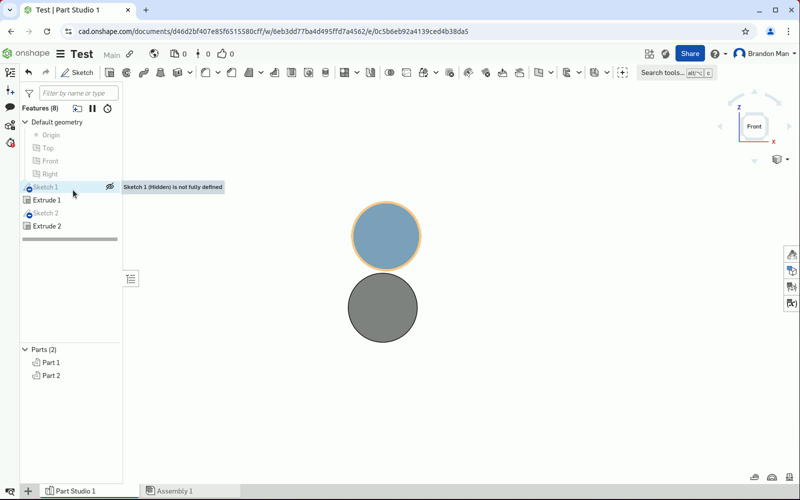
click(73, 189)
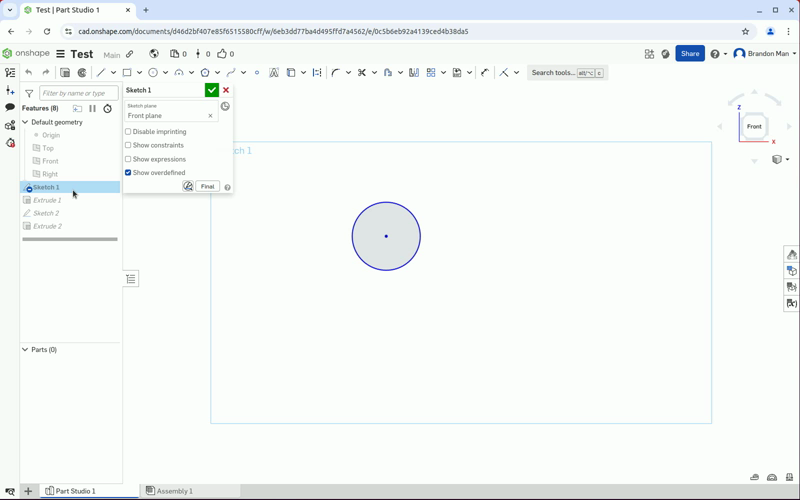
mouse_move(229, 92)
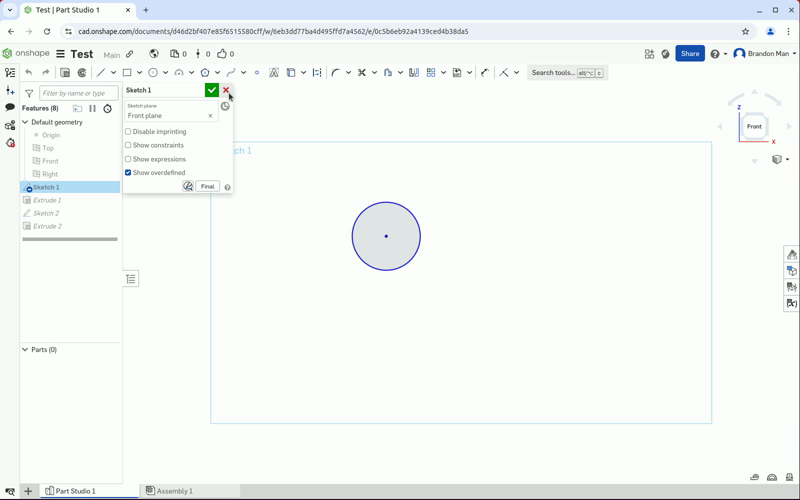
click(229, 92)
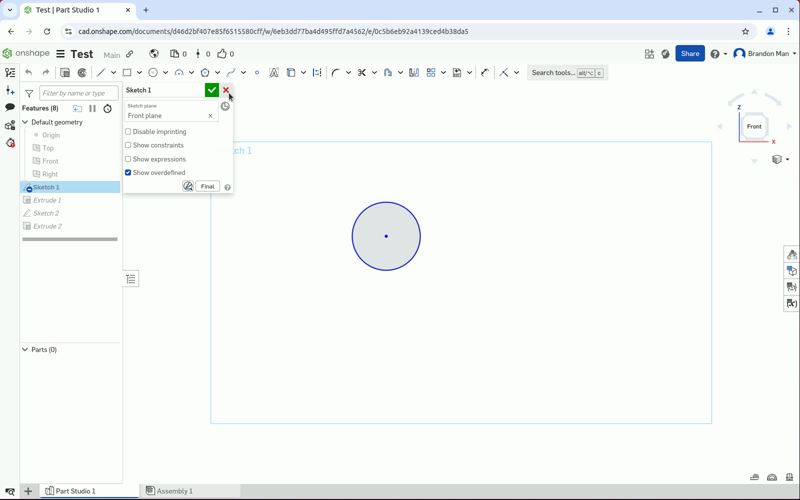
key(shift+s)
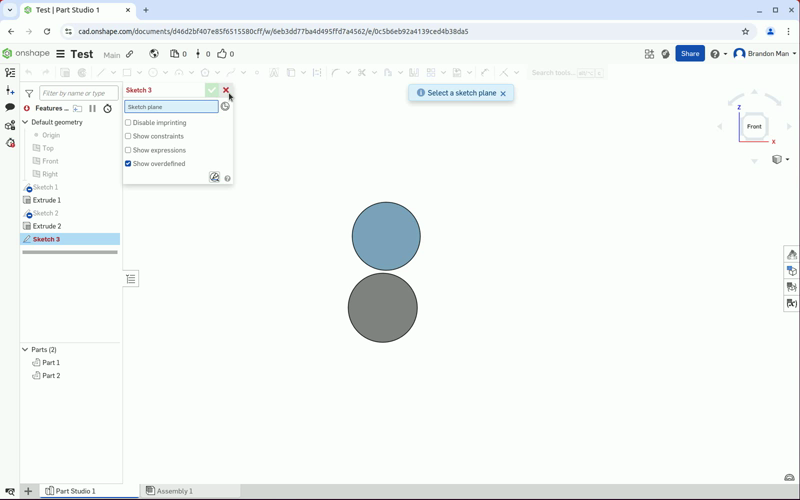
mouse_move(73, 163)
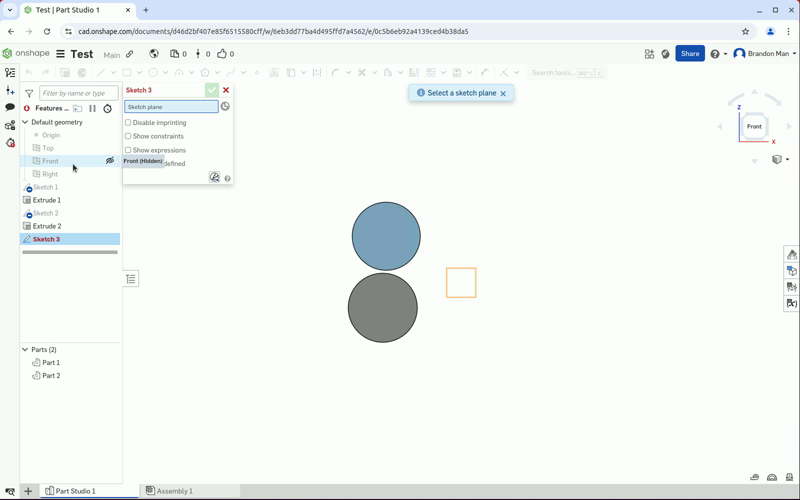
click(73, 163)
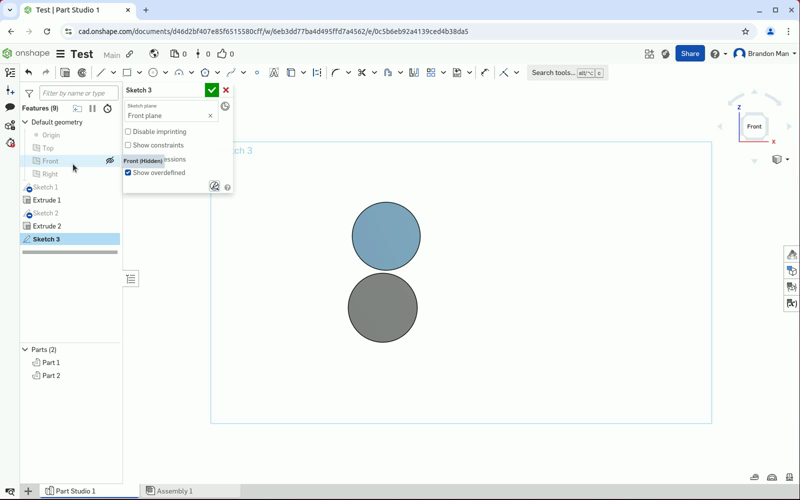
mouse_move(73, 352)
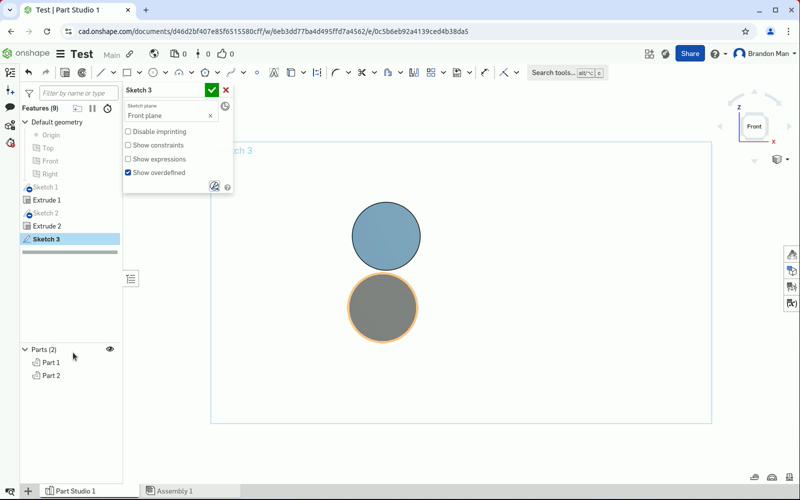
key(y)
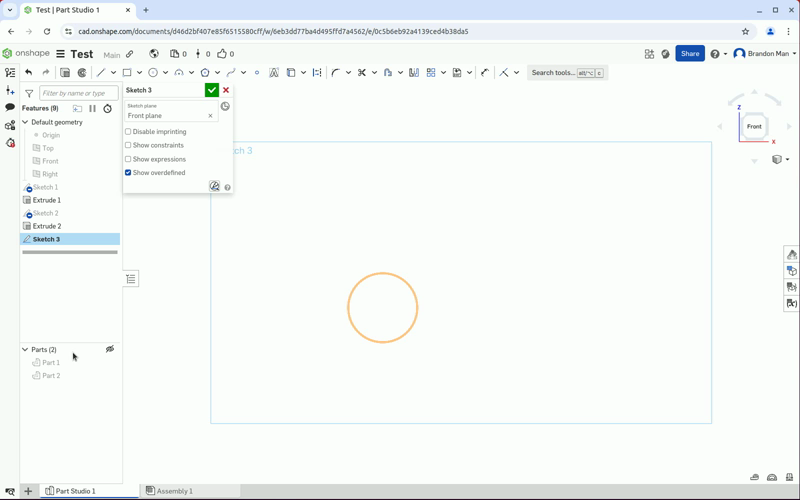
key(c)
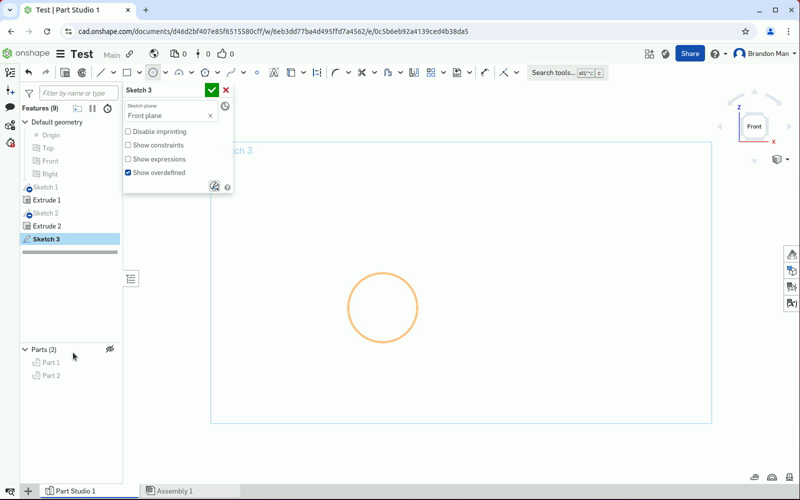
key_down(shift)
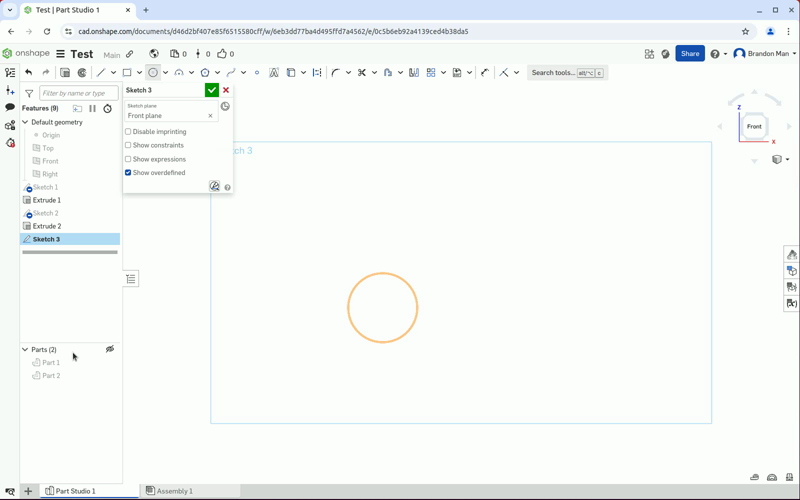
mouse_move(461, 237)
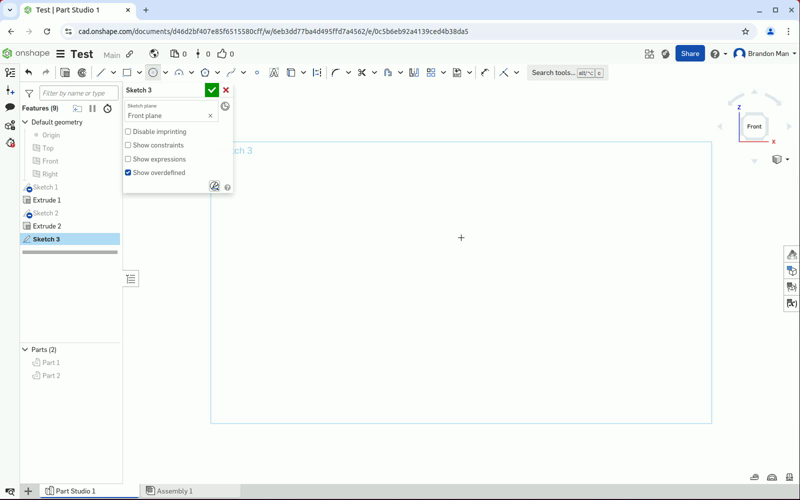
click(461, 237)
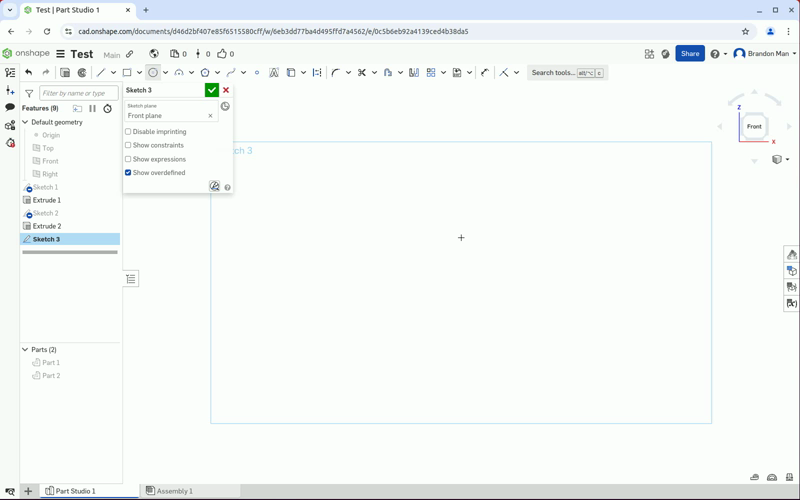
key_up(shift)
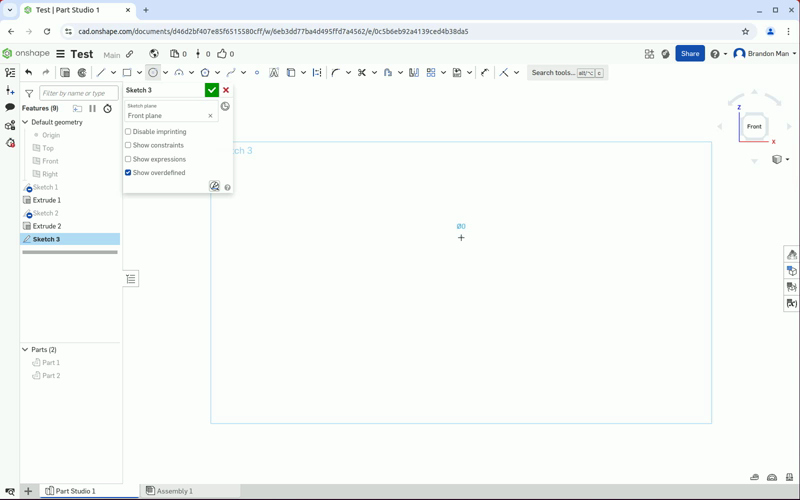
mouse_move(495, 237)
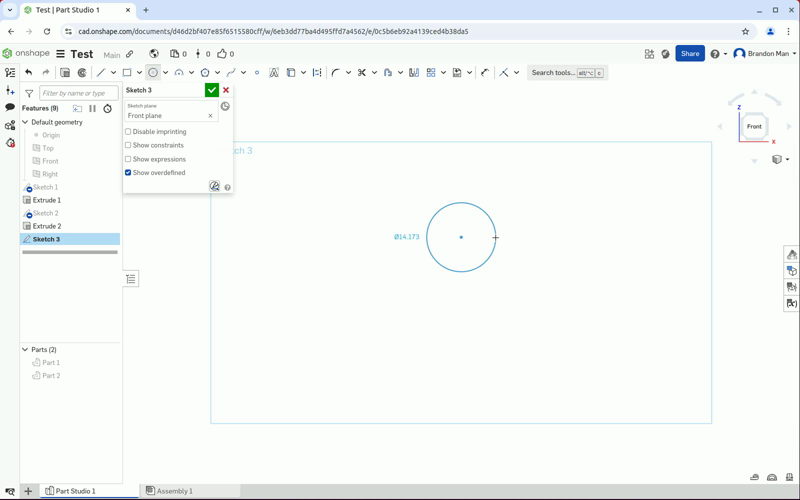
click(495, 237)
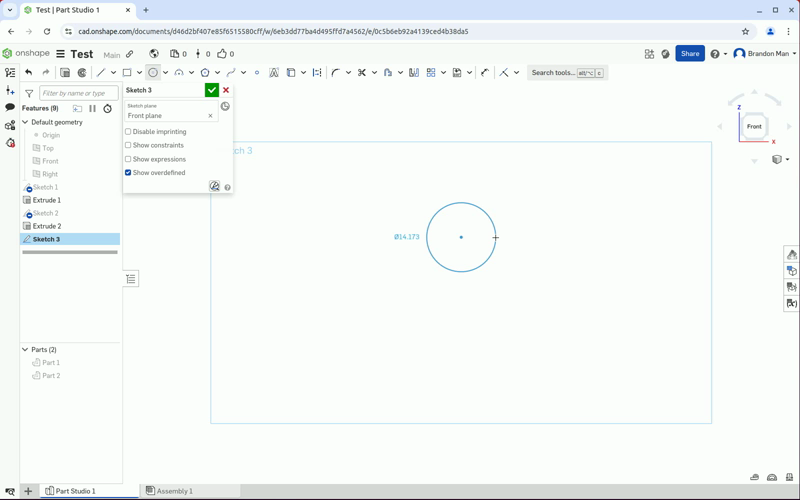
key(esc)
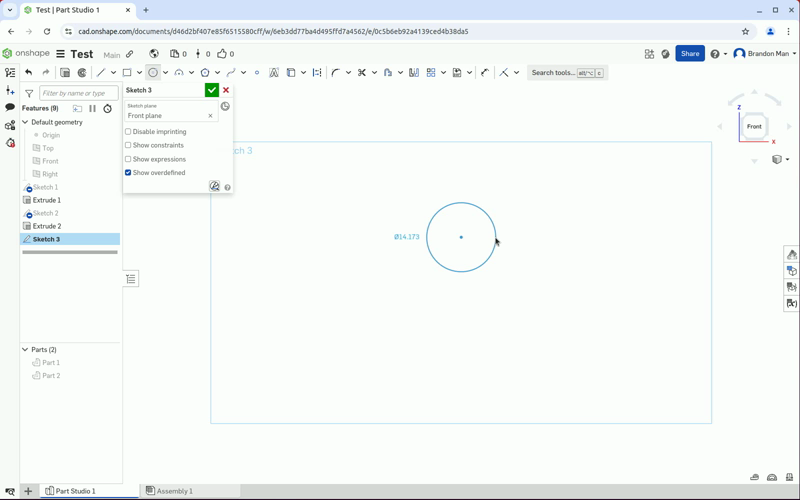
mouse_move(467, 260)
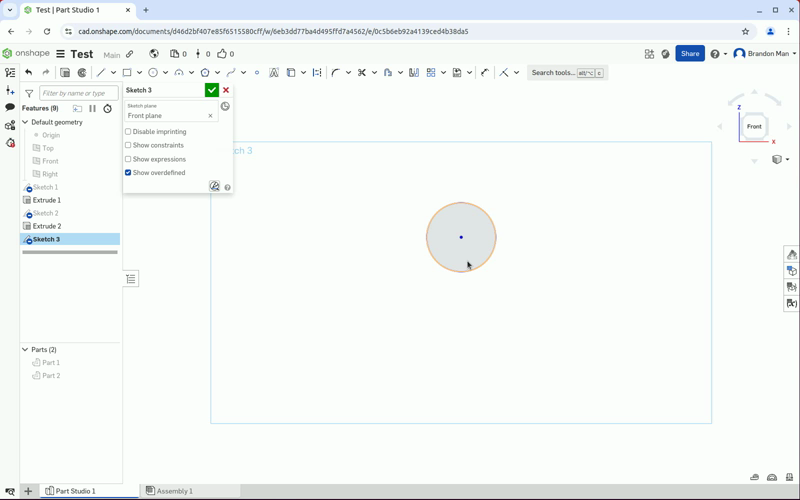
click(467, 260)
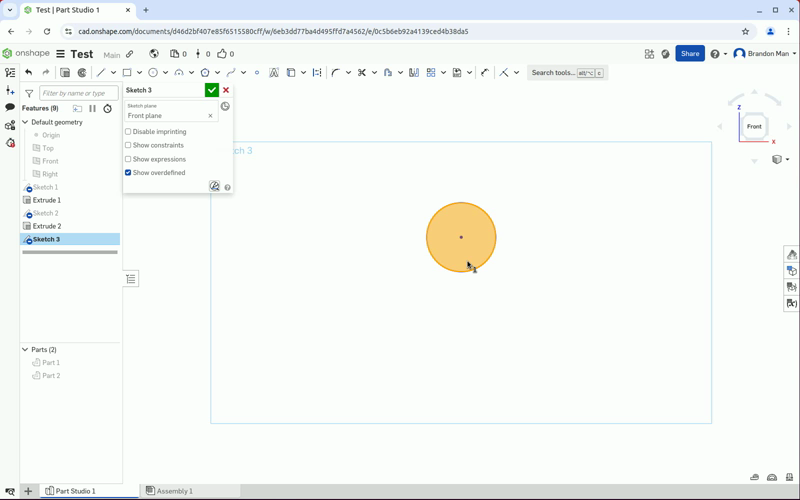
mouse_move(73, 352)
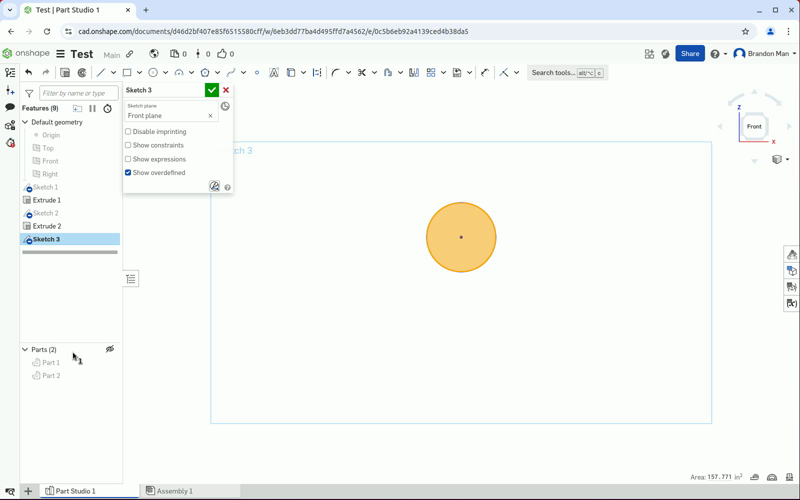
key(shift+y)
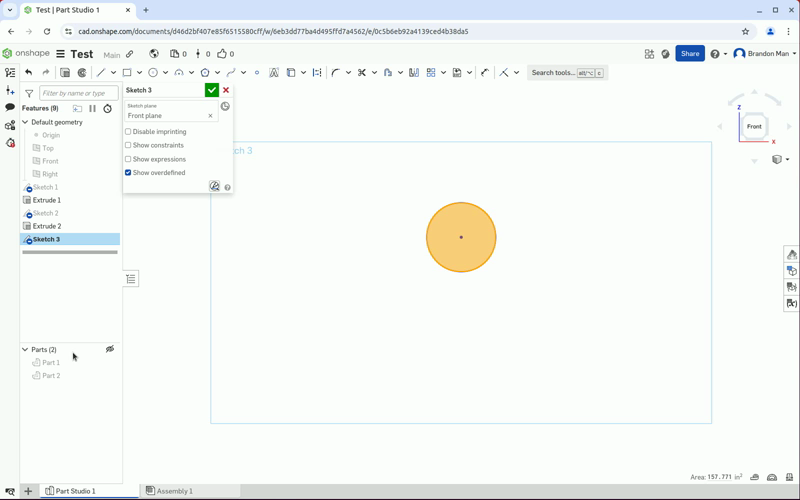
key(shift+e)
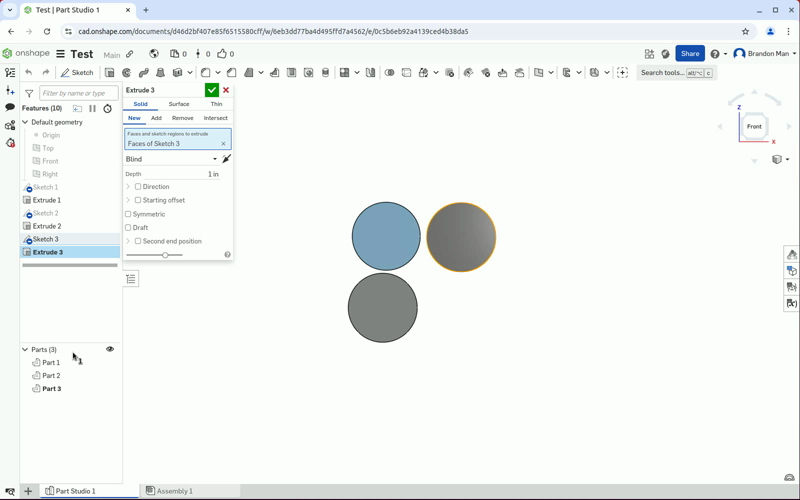
mouse_move(143, 106)
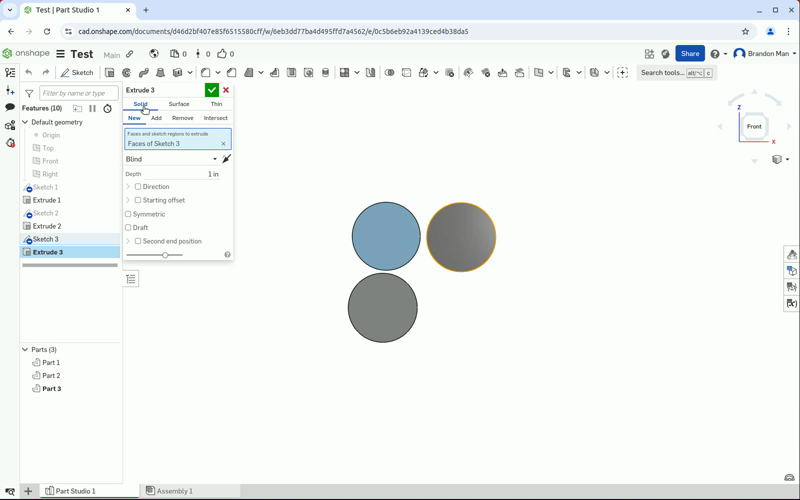
click(143, 106)
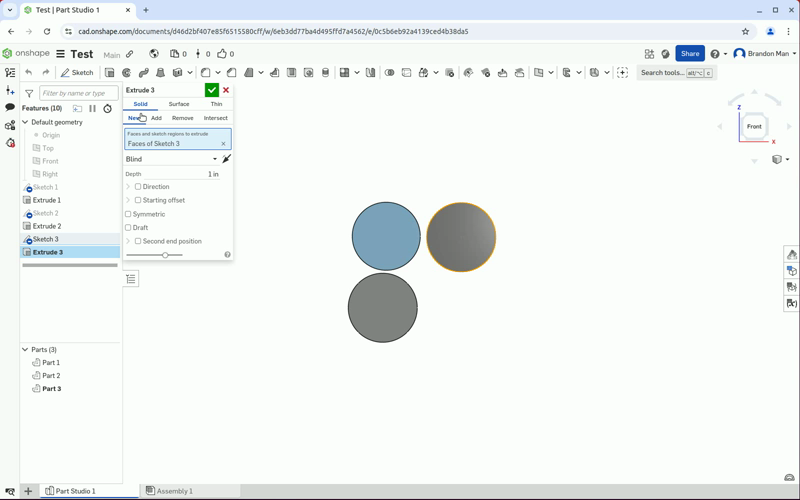
mouse_move(137, 120)
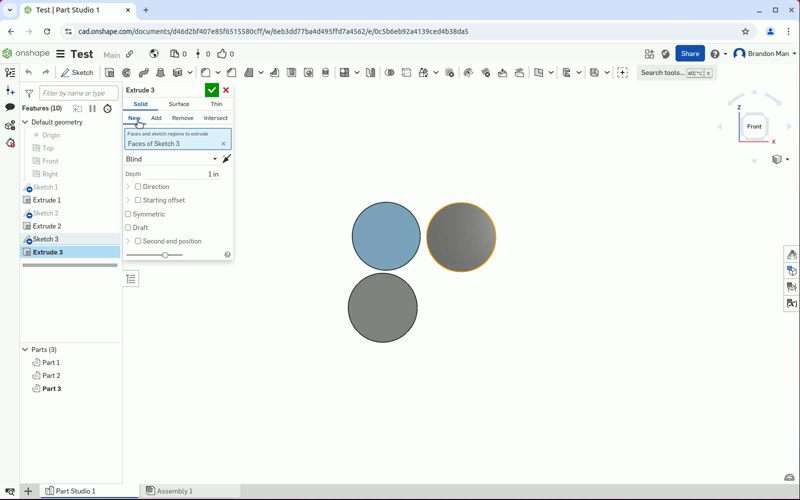
click(137, 120)
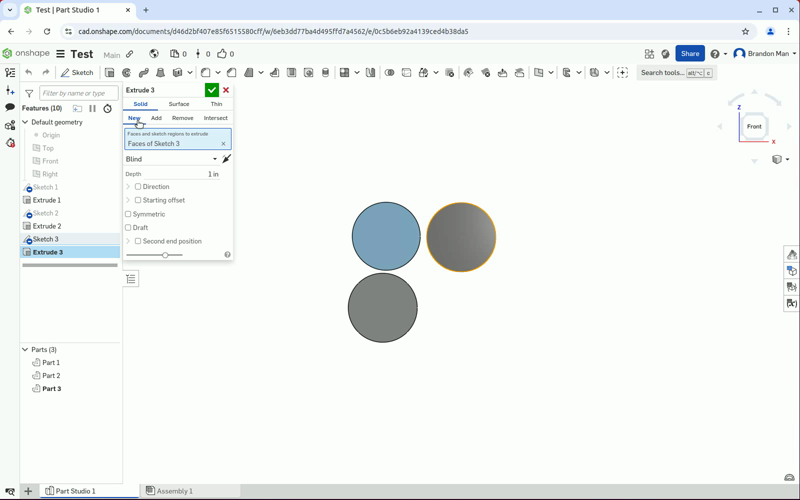
key(tab, 4)
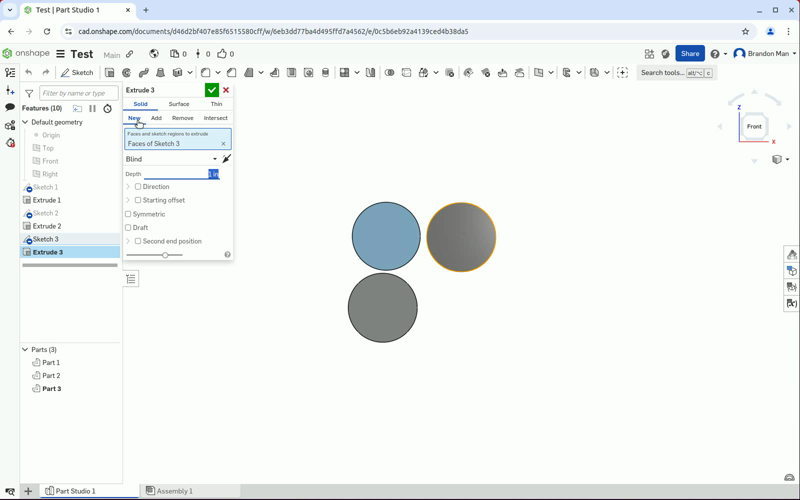
text(2.889)
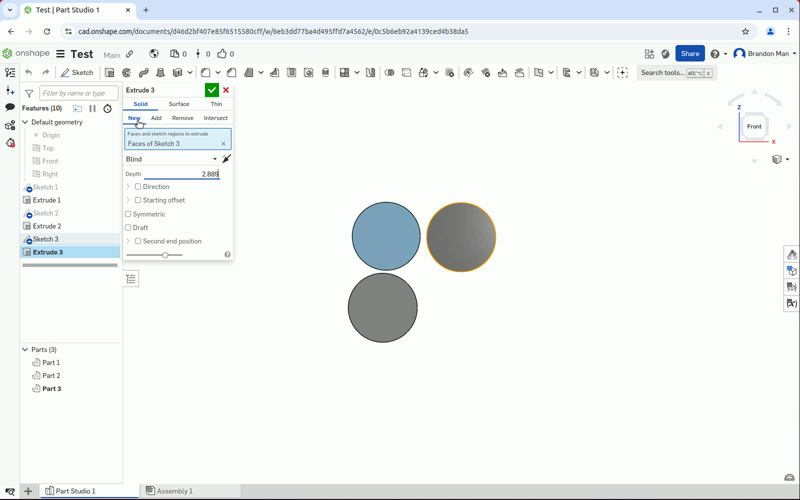
key(enter)
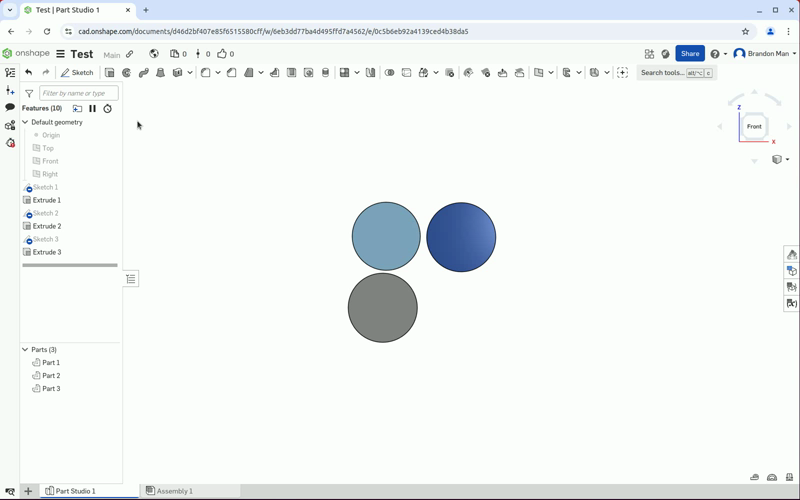
key(shift+h)
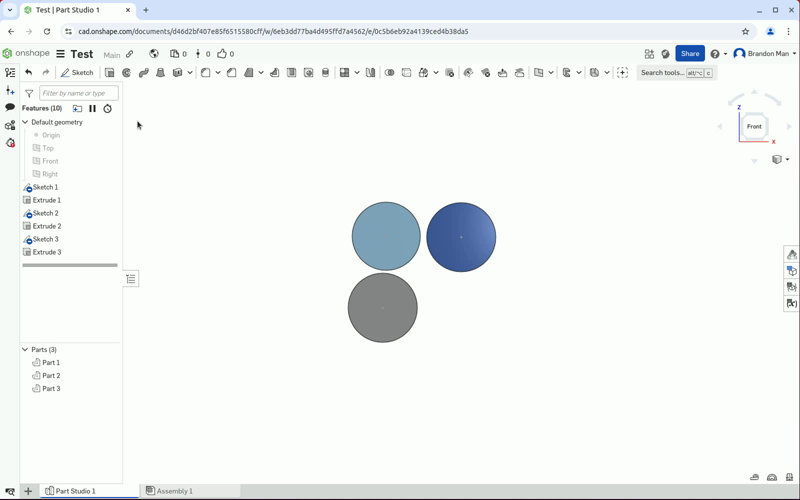
key(shift+h)
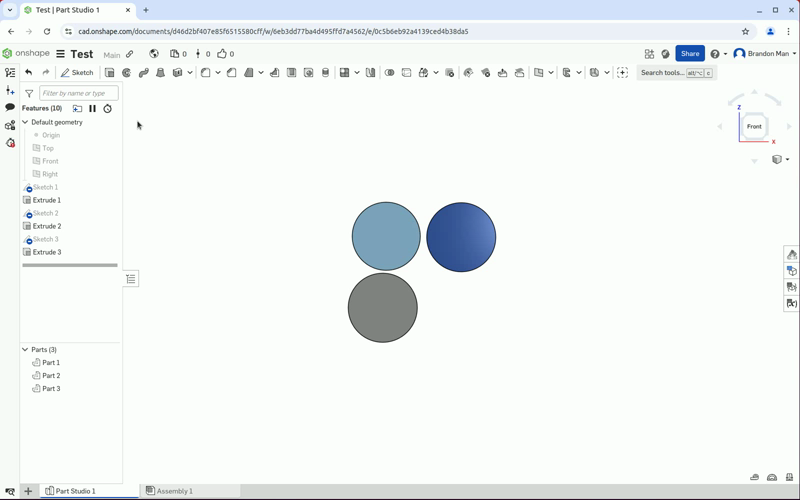
mouse_move(73, 189)
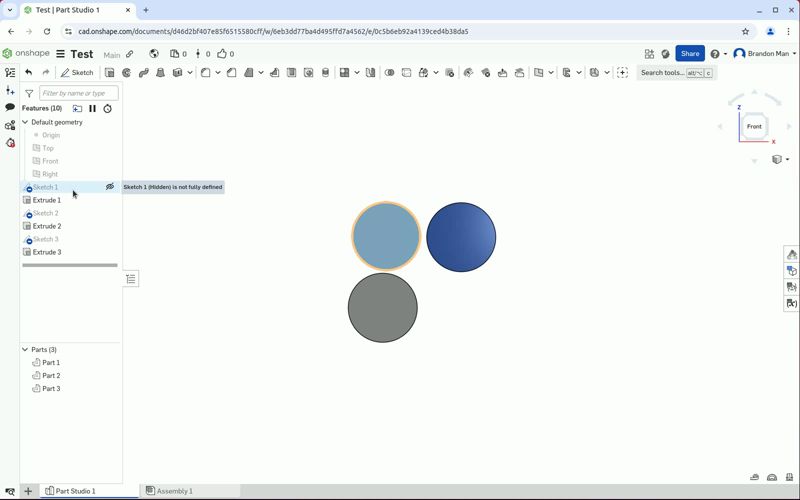
click(73, 189)
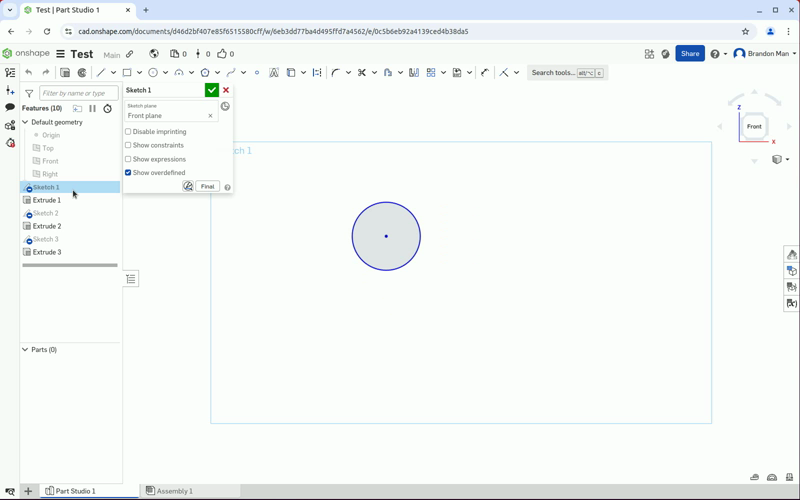
mouse_move(229, 92)
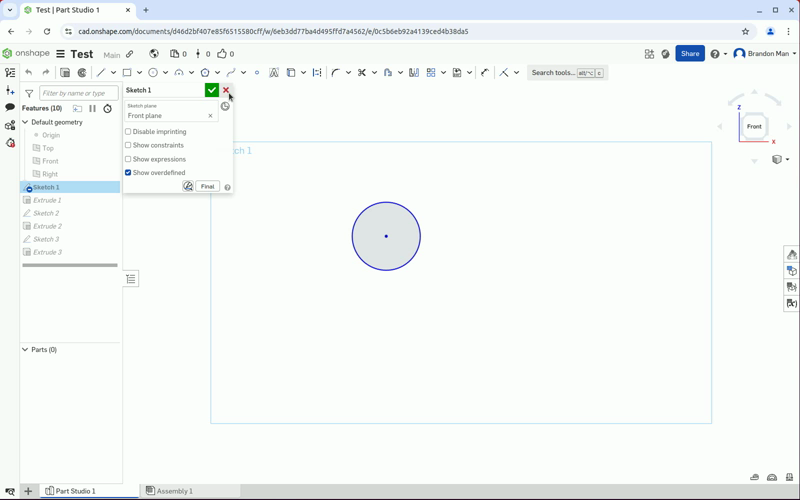
click(229, 92)
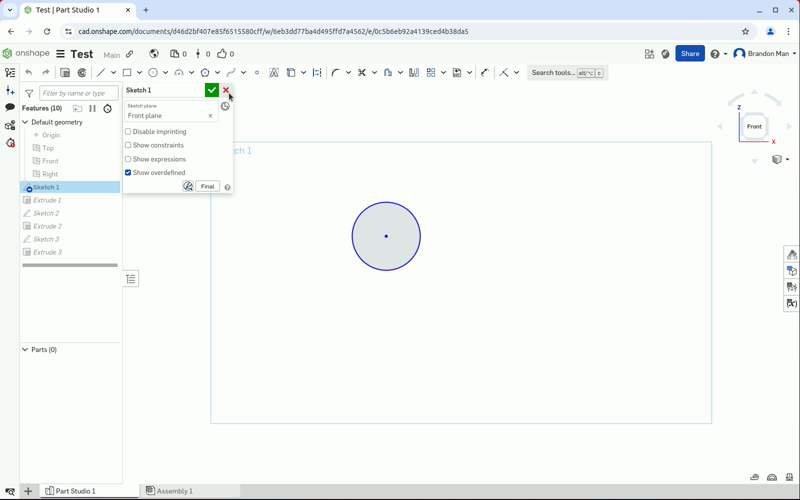
key(shift+s)
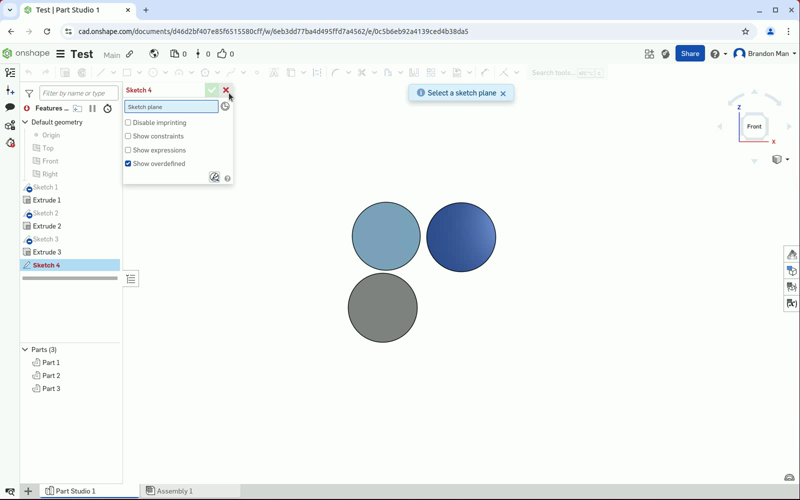
mouse_move(73, 163)
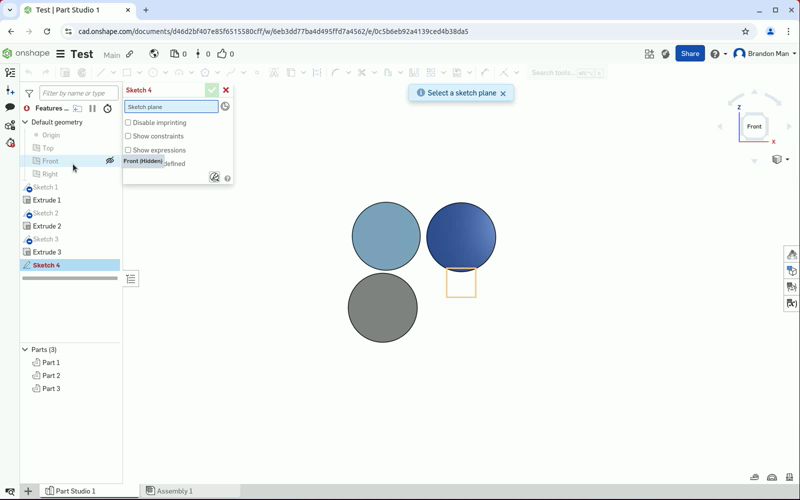
click(73, 163)
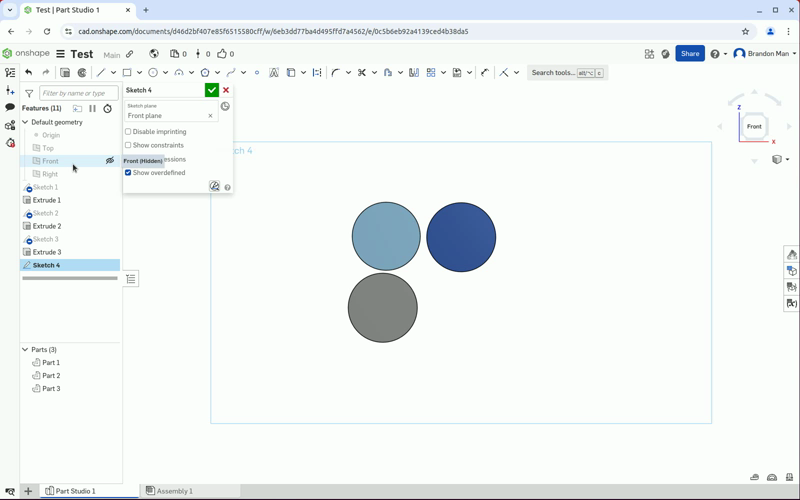
mouse_move(73, 352)
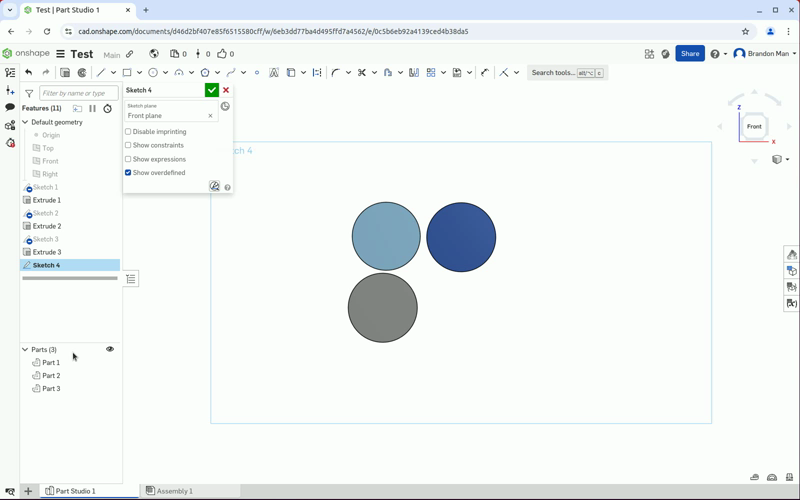
key(y)
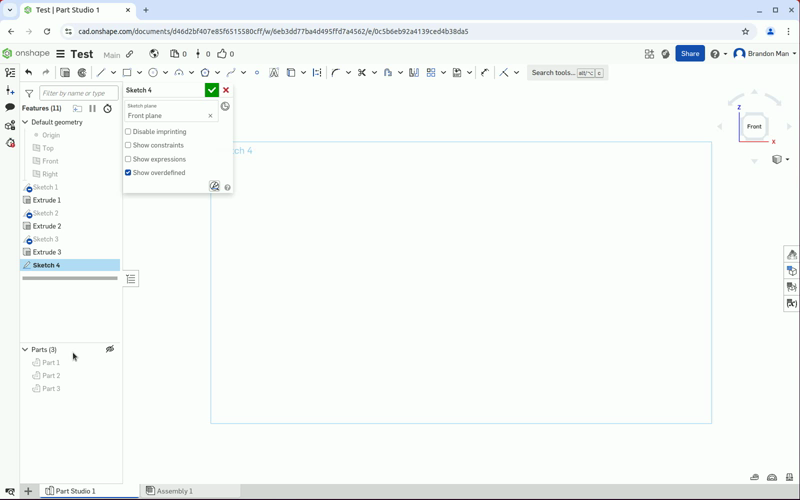
key(c)
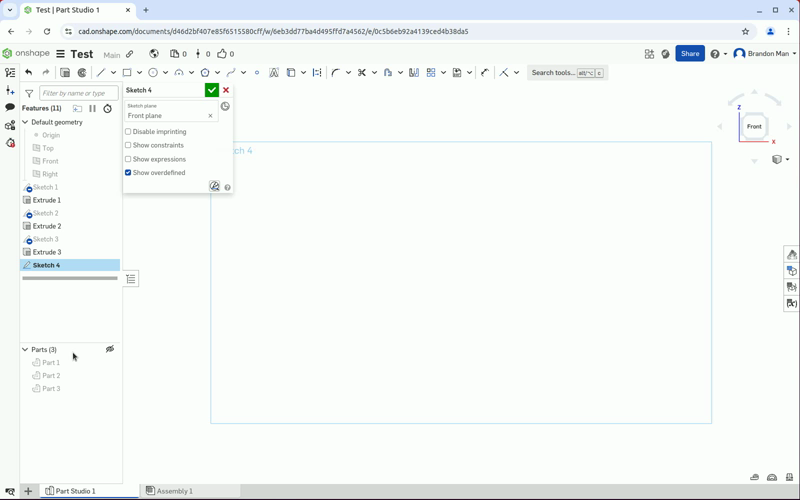
key_down(shift)
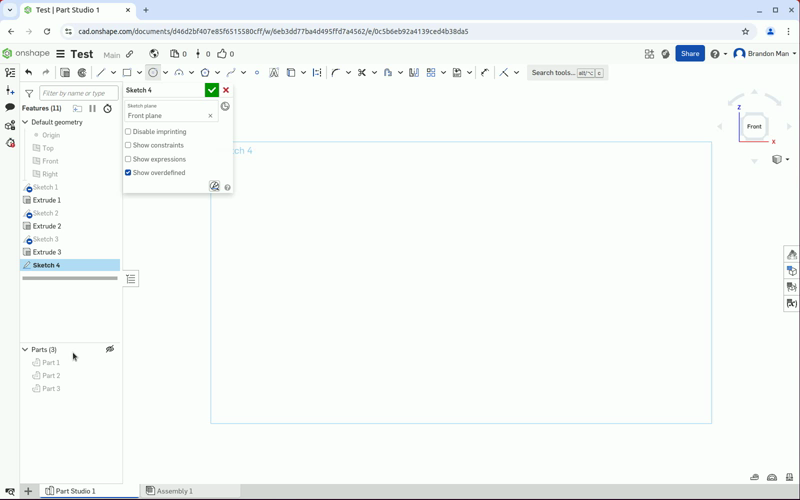
mouse_move(461, 309)
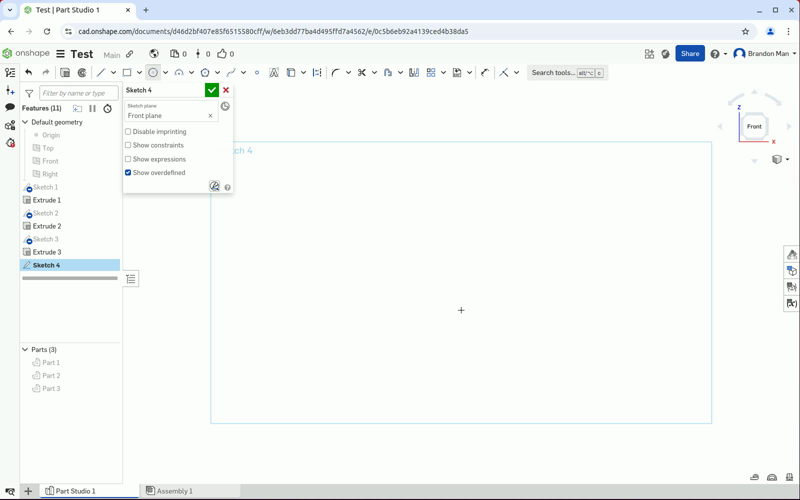
click(461, 309)
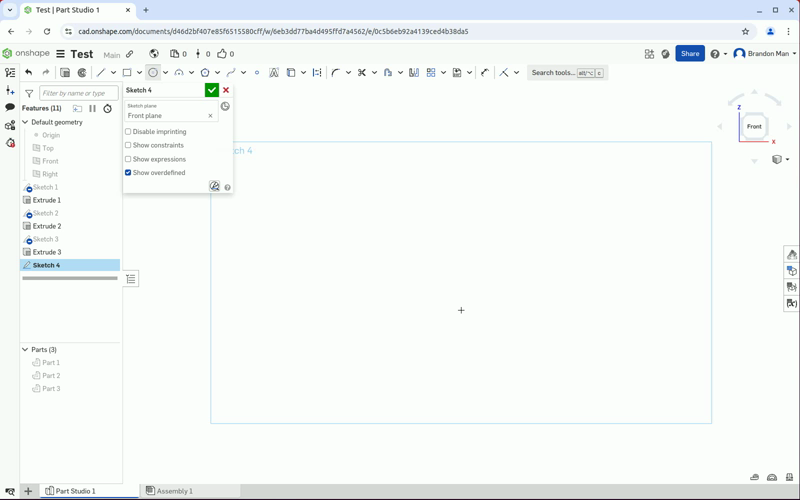
key_up(shift)
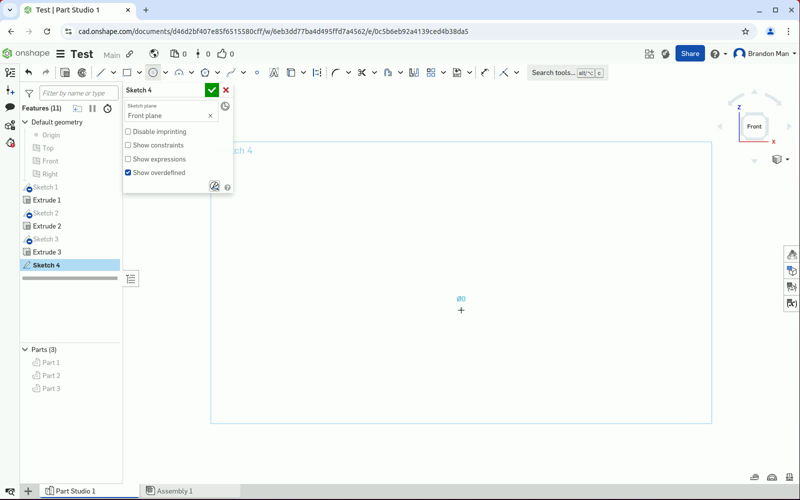
mouse_move(495, 309)
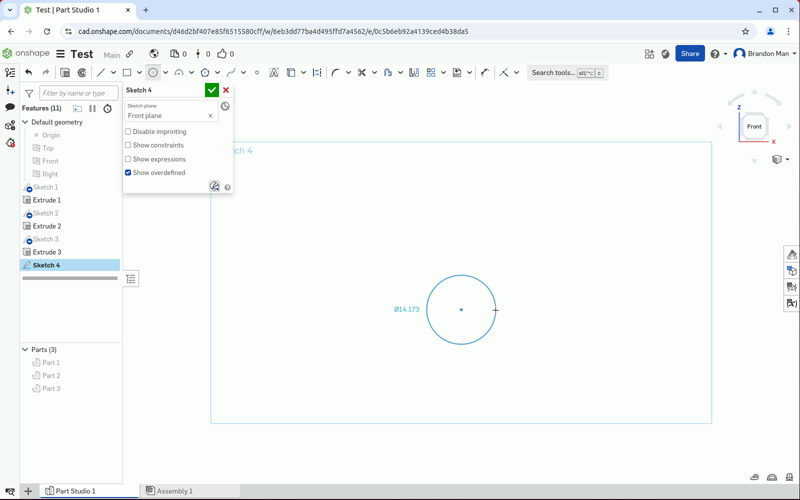
click(495, 309)
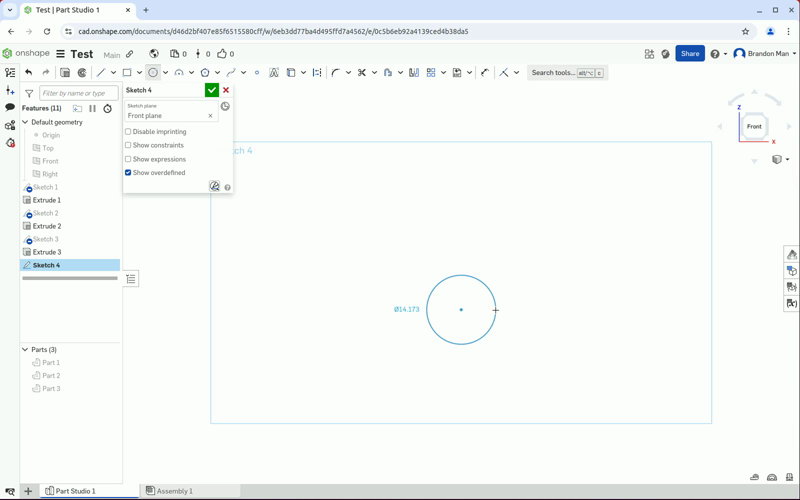
key(esc)
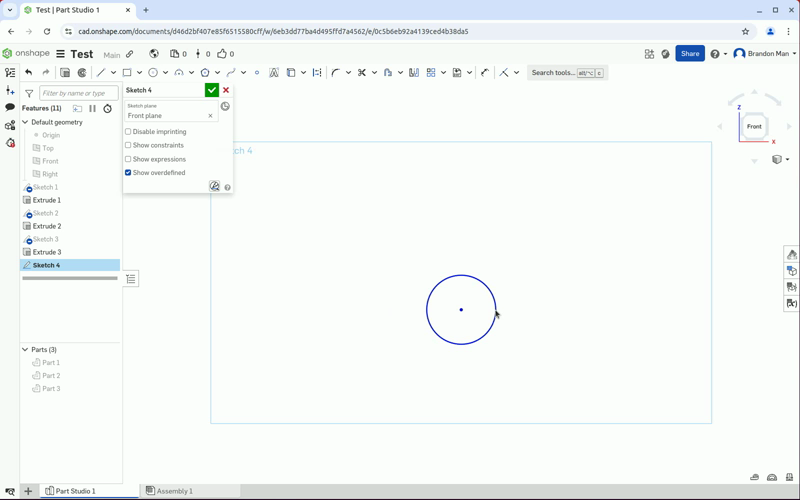
mouse_move(432, 311)
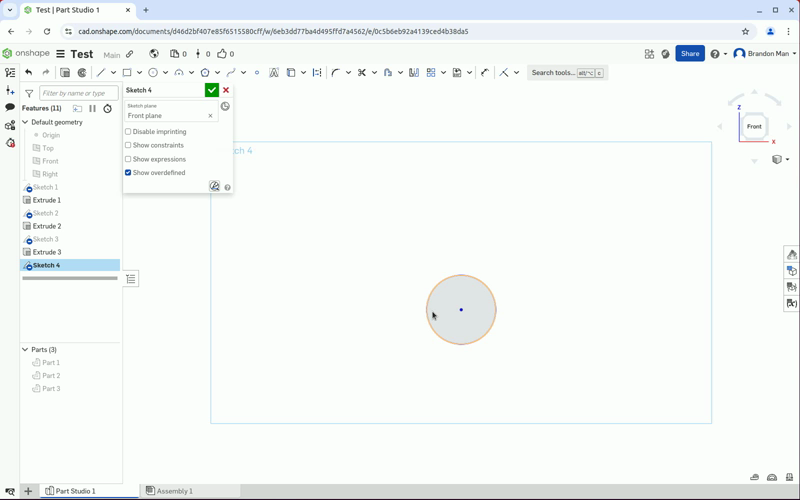
click(432, 311)
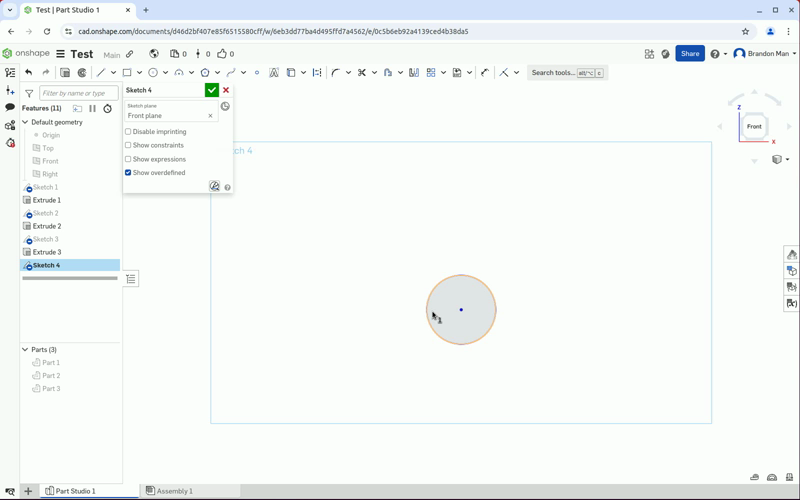
mouse_move(73, 352)
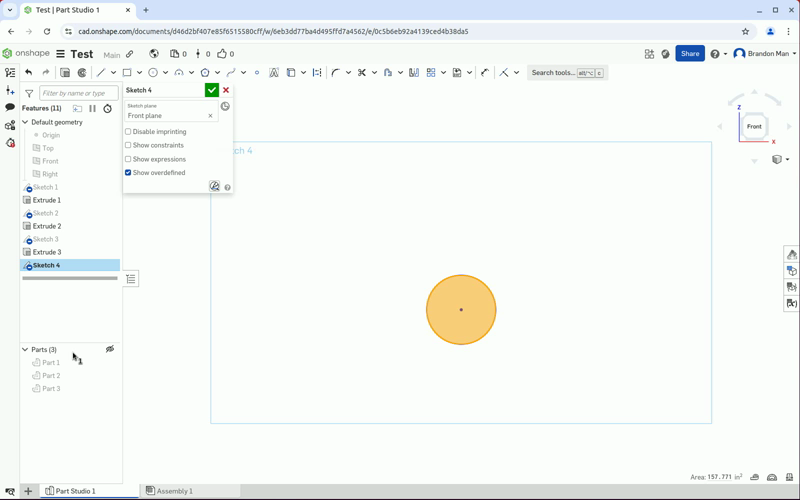
key(shift+y)
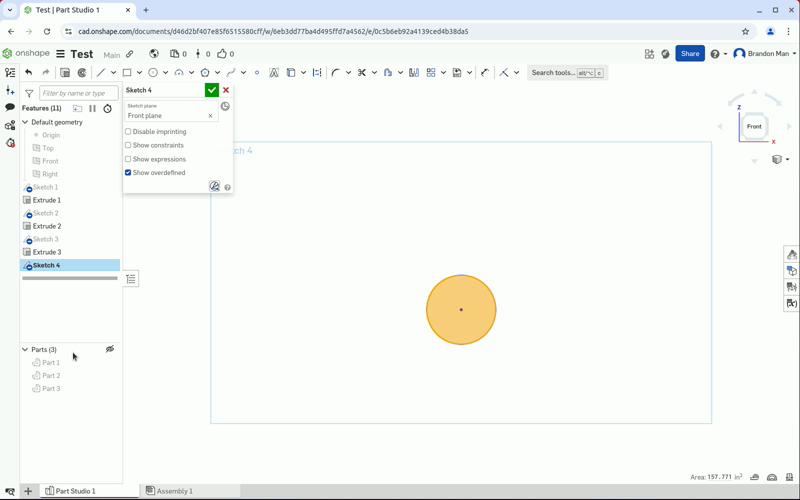
key(shift+e)
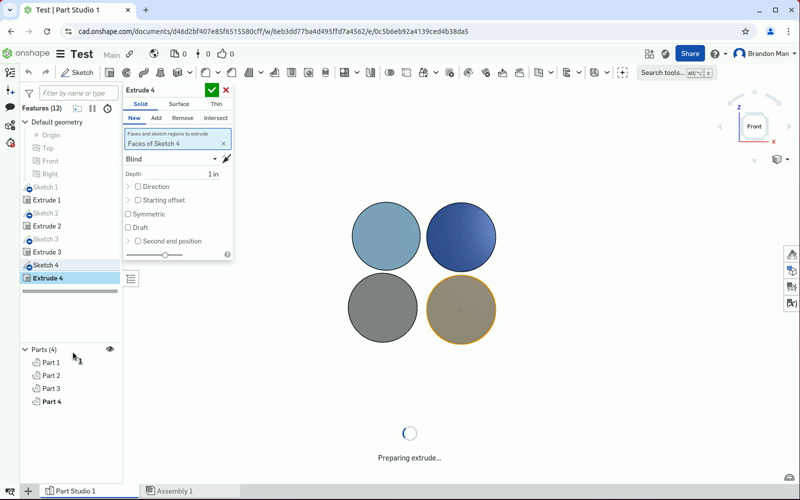
mouse_move(143, 106)
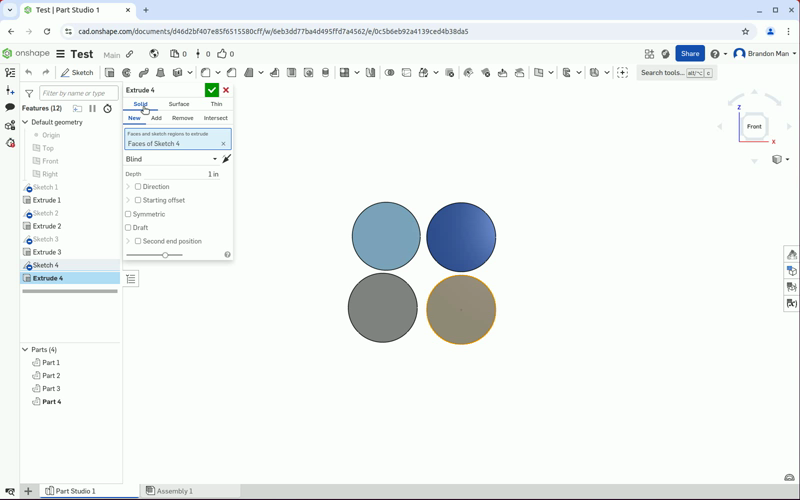
click(143, 106)
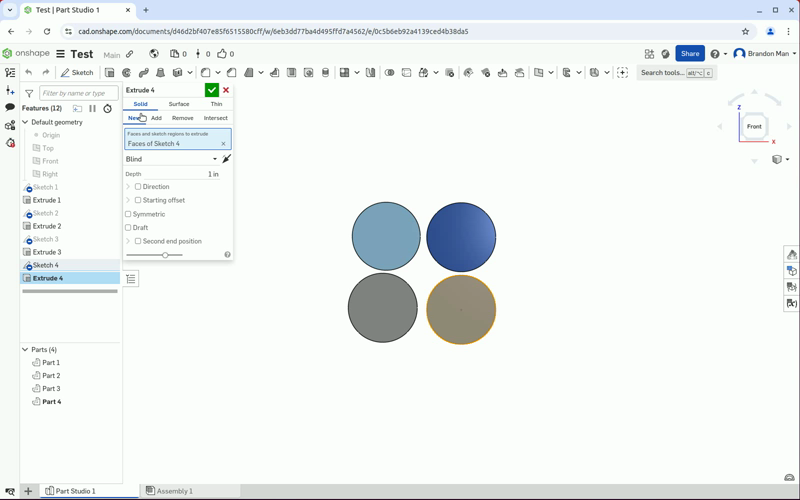
mouse_move(137, 120)
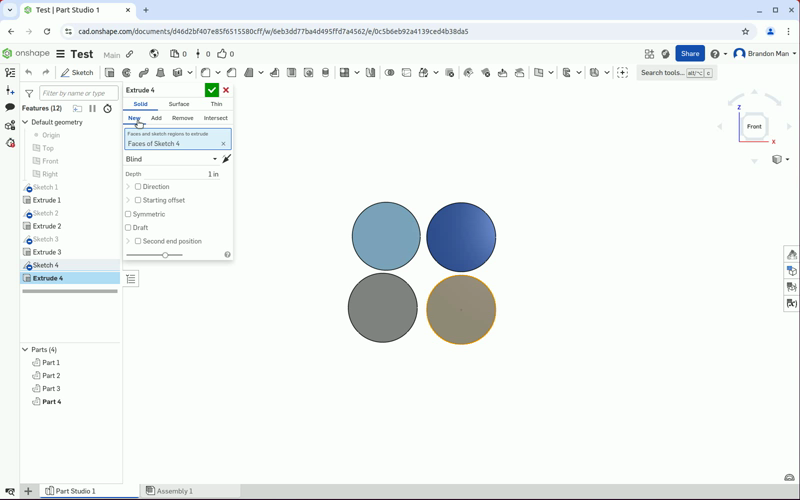
click(137, 120)
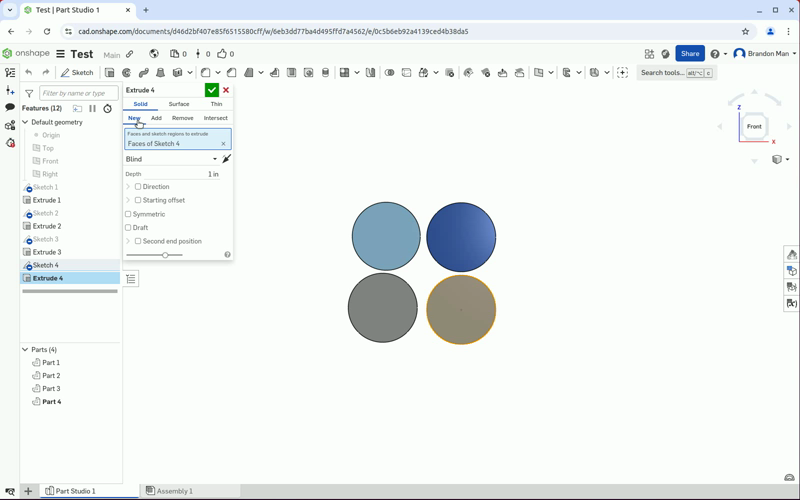
key(tab, 4)
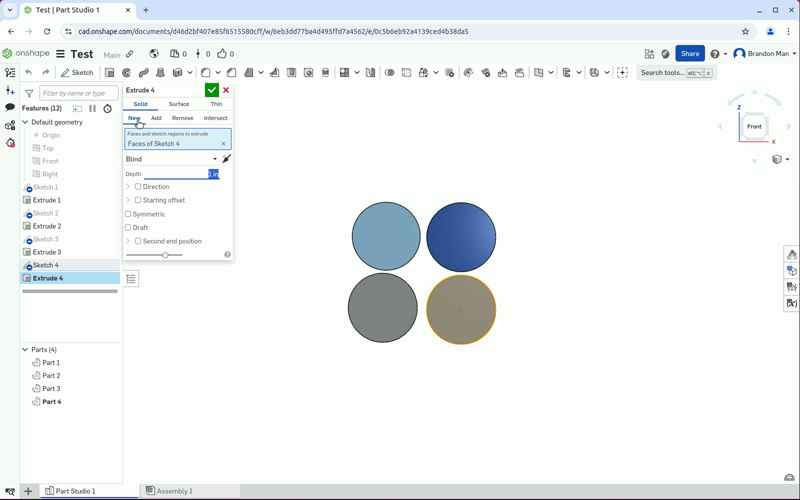
text(2.889)
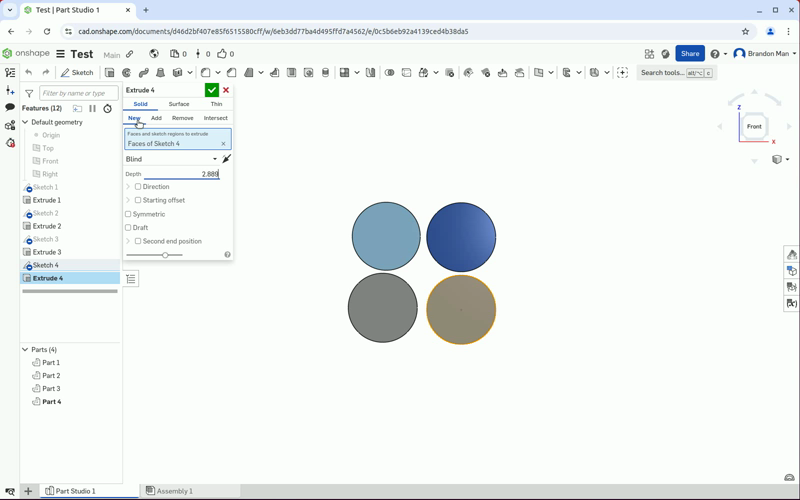
key(enter)
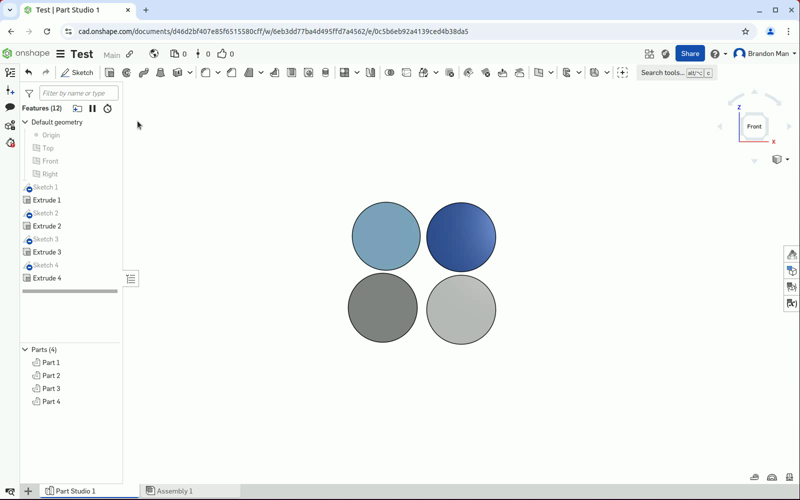
key(shift+h)
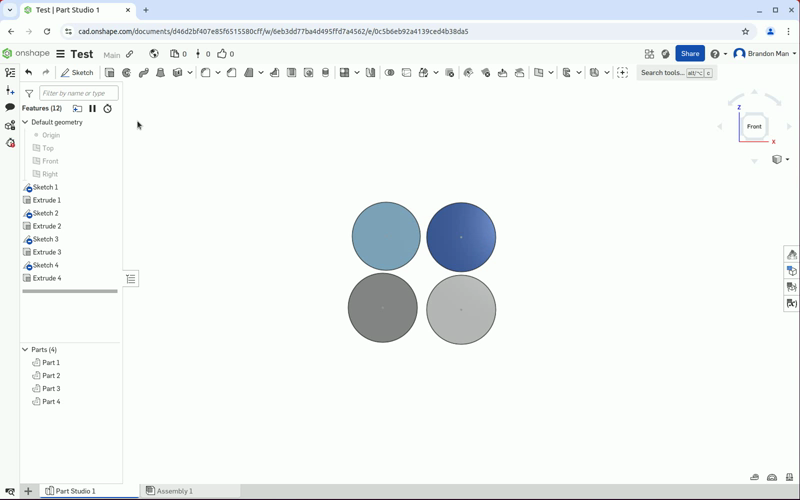
key(shift+h)
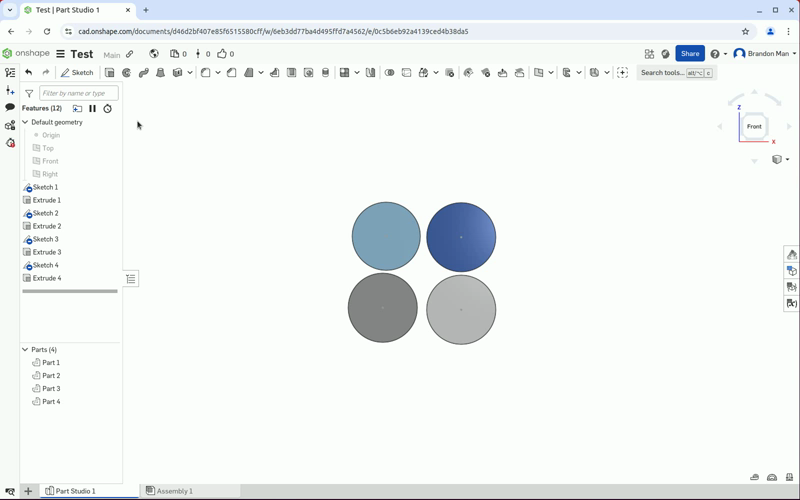
key(shift+7)
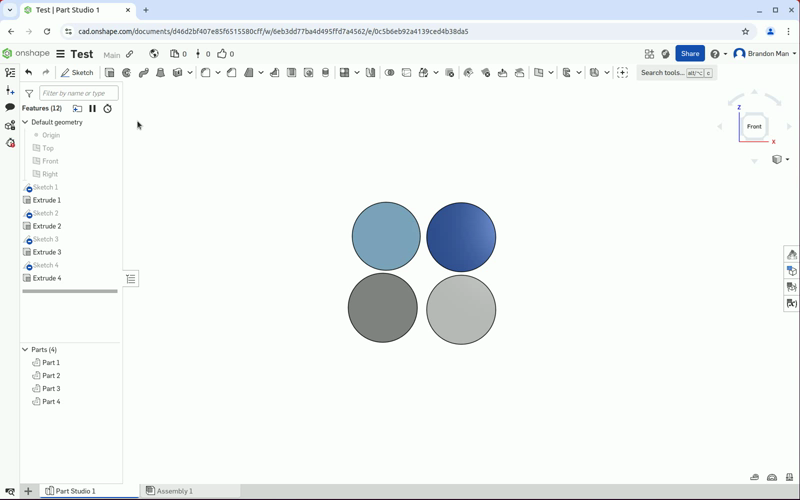
key(left, 2)
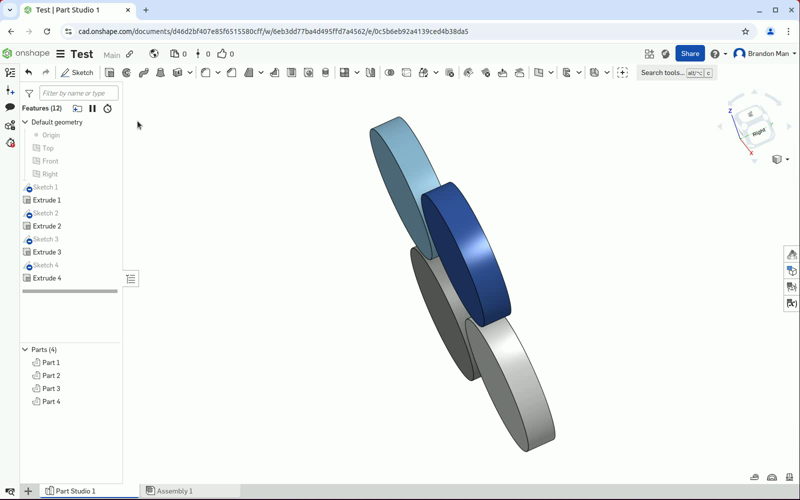
key(down, 2)
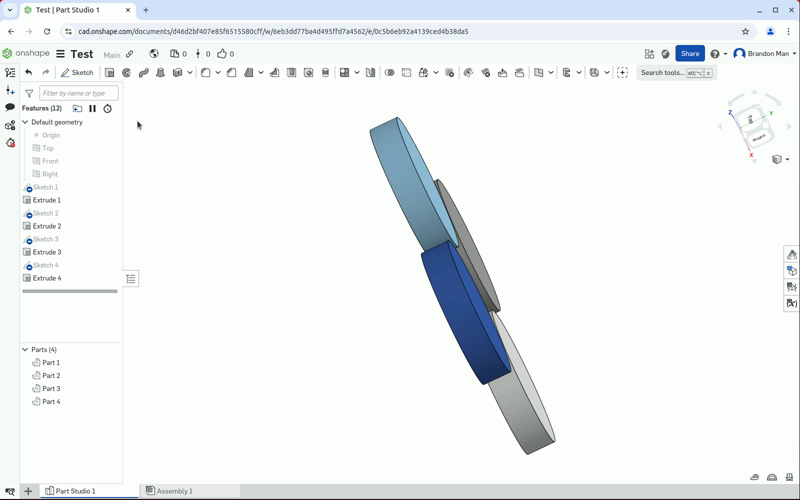
key(up, 2)
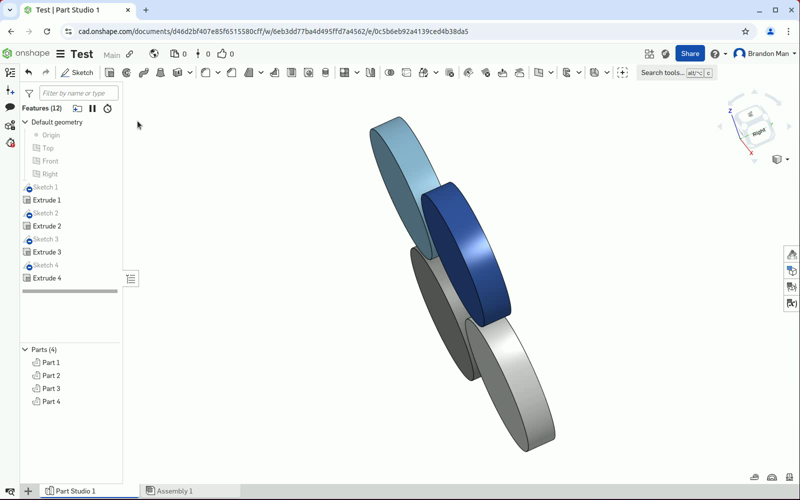
key(right, 2)
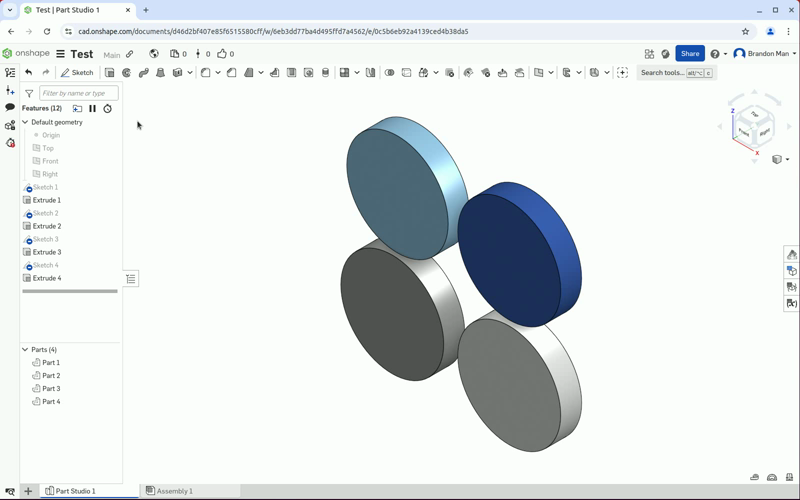
mouse_move(73, 189)
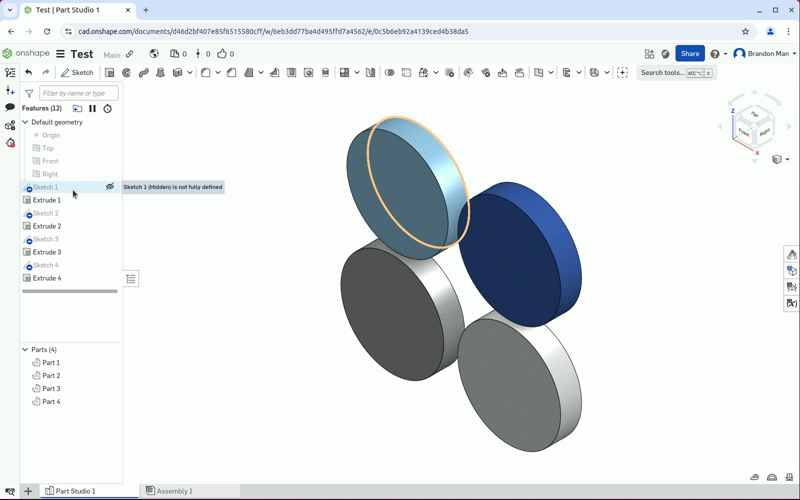
click(73, 189)